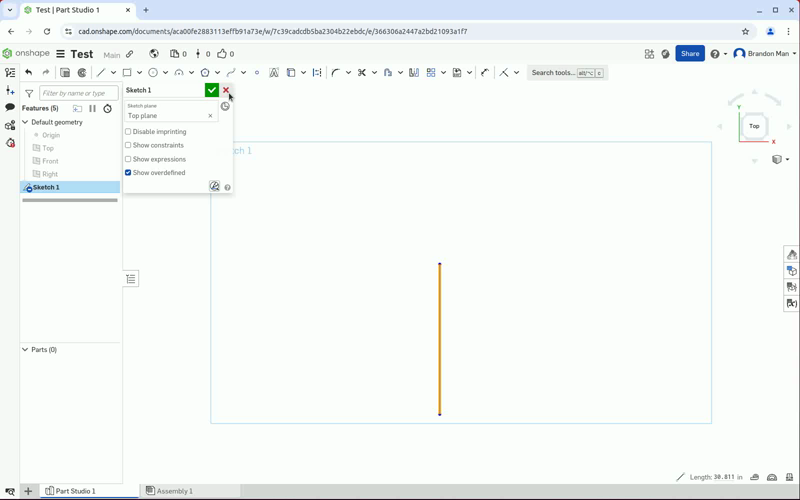
key(shift+h)
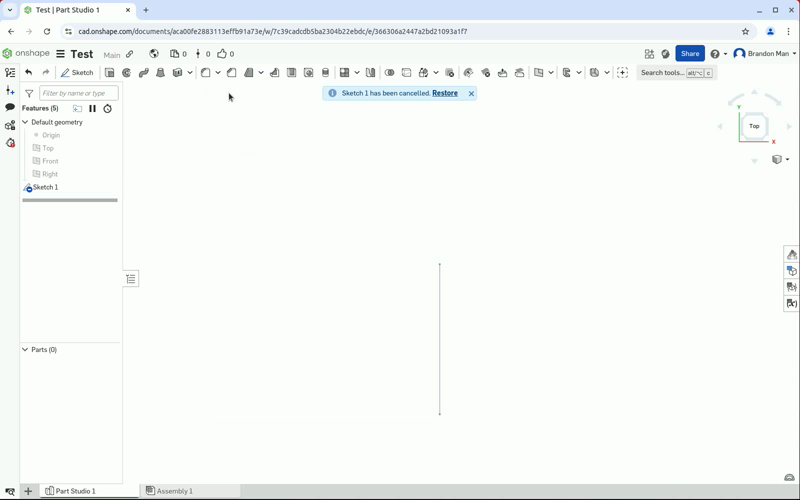
key(shift+s)
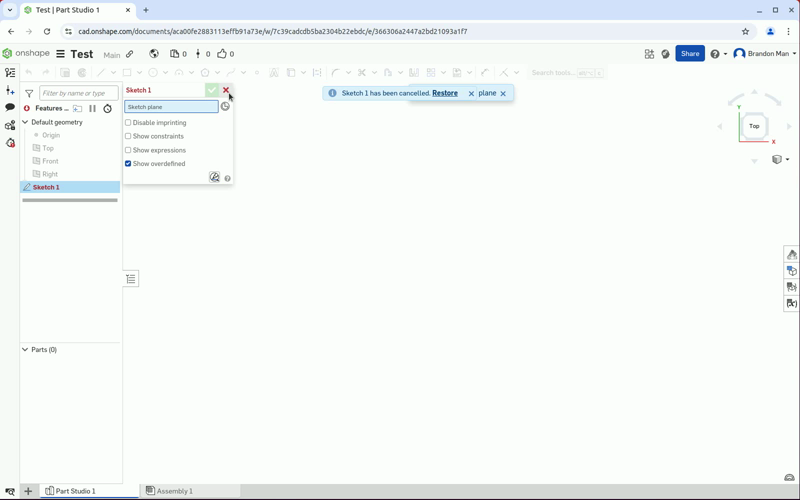
mouse_move(73, 150)
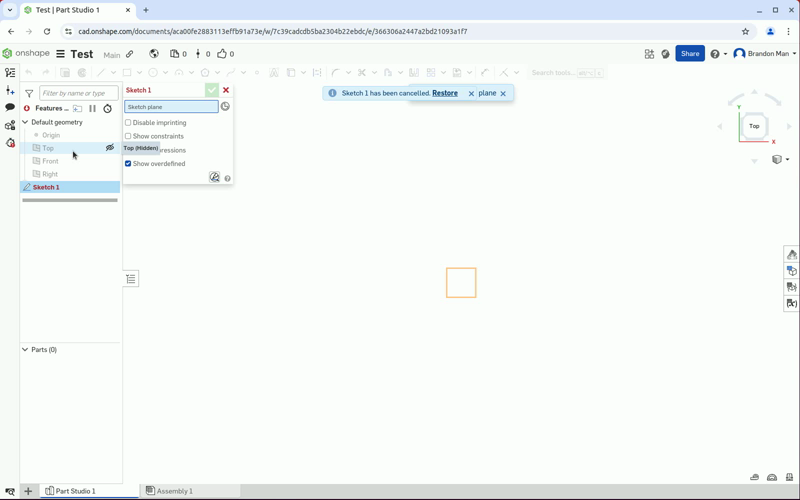
click(73, 150)
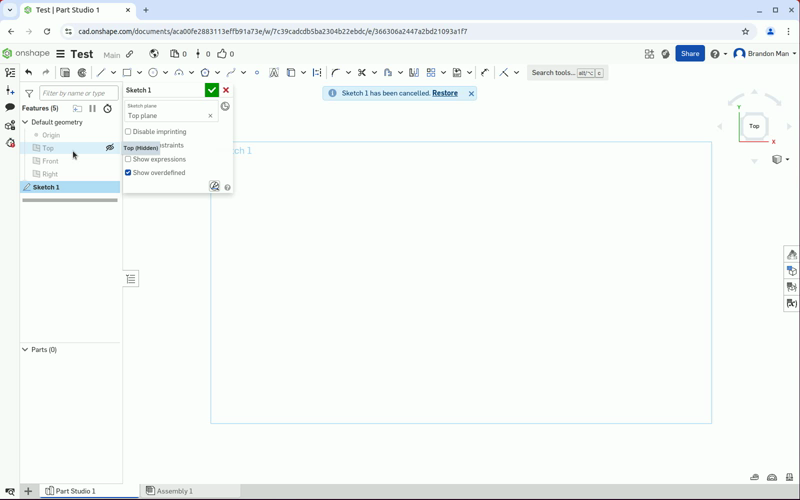
mouse_move(73, 352)
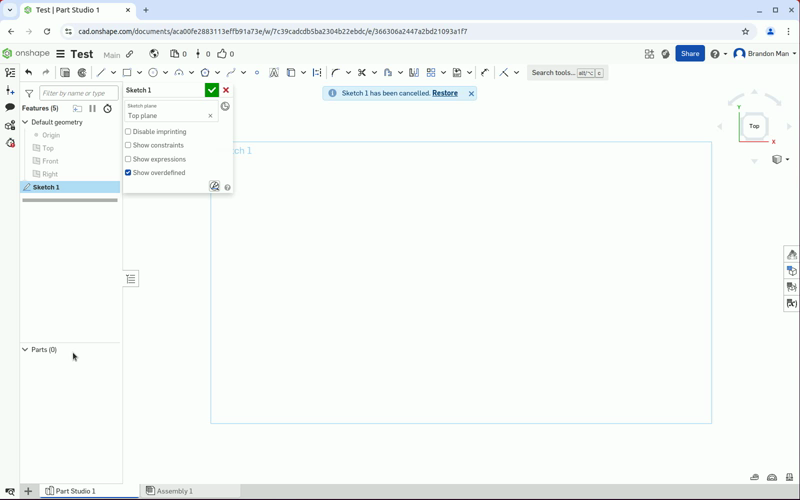
key(y)
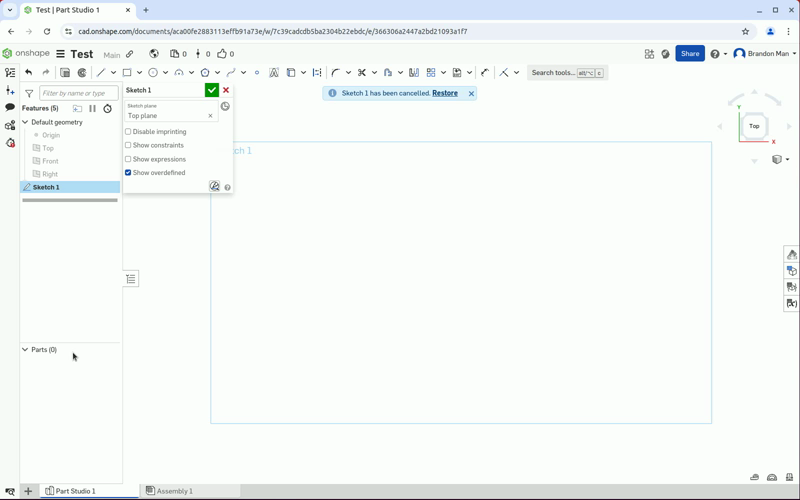
key(l)
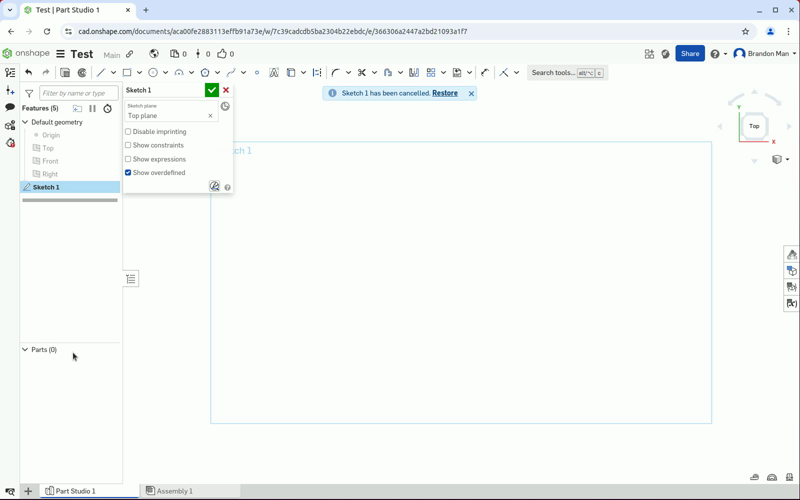
key_down(shift)
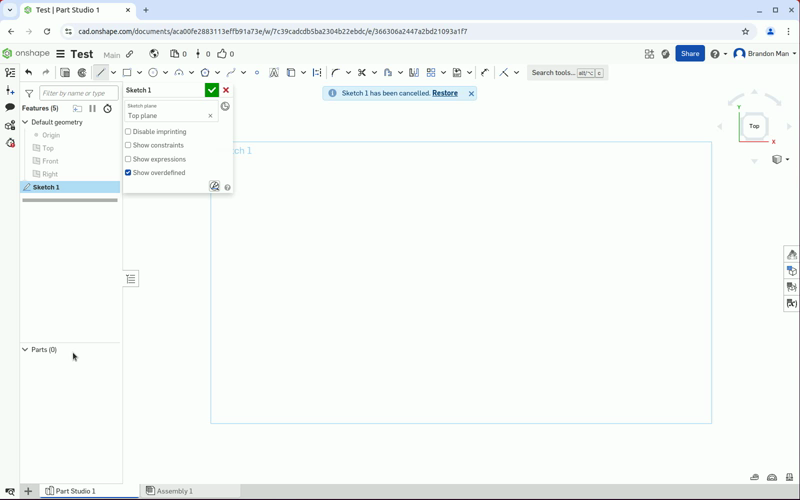
mouse_move(349, 282)
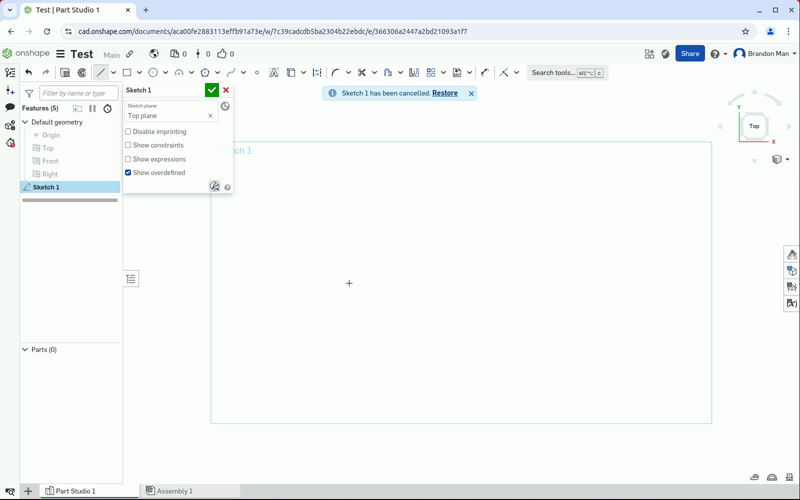
click(349, 282)
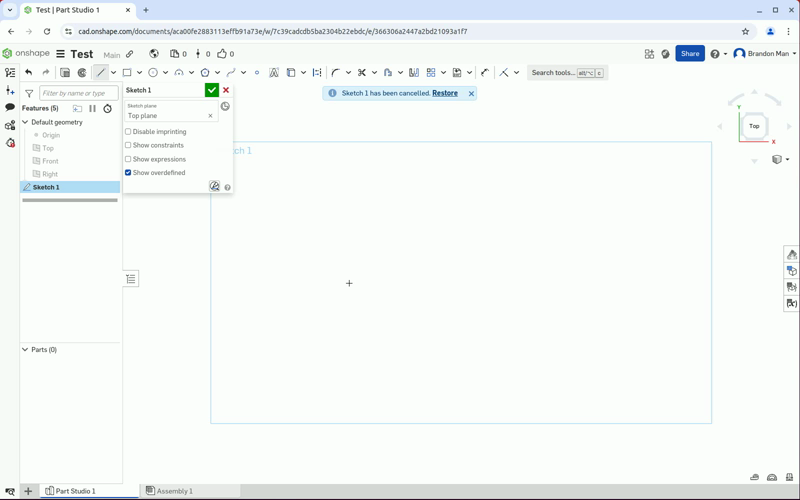
key_up(shift)
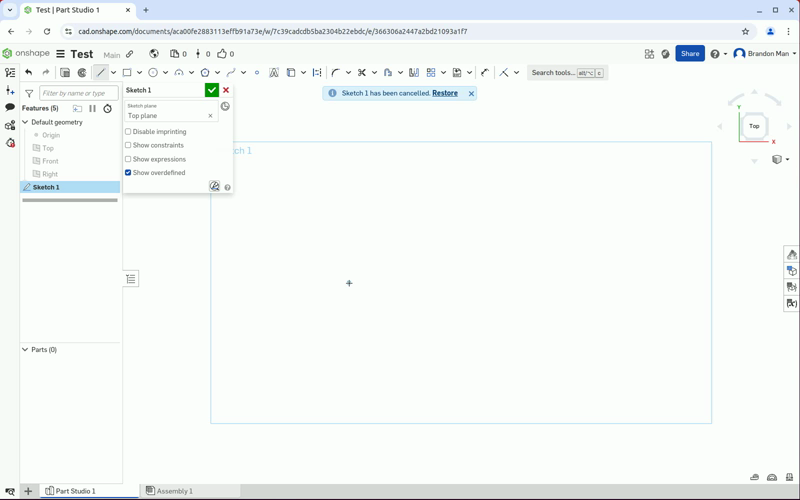
key_down(shift)
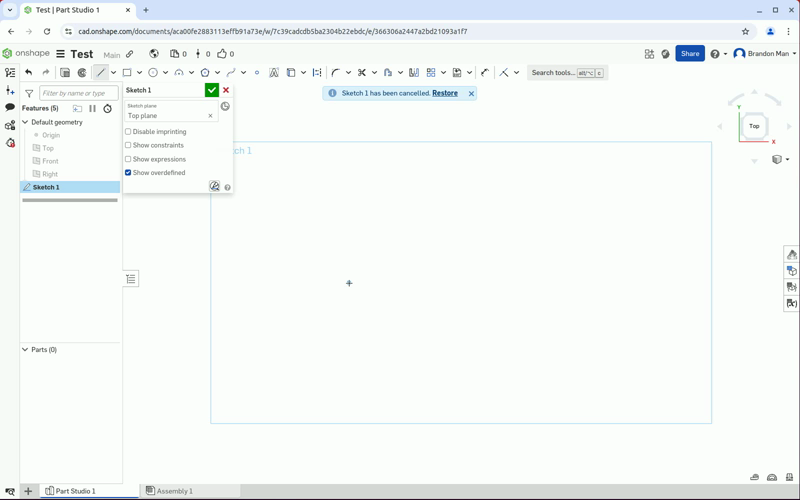
mouse_move(405, 378)
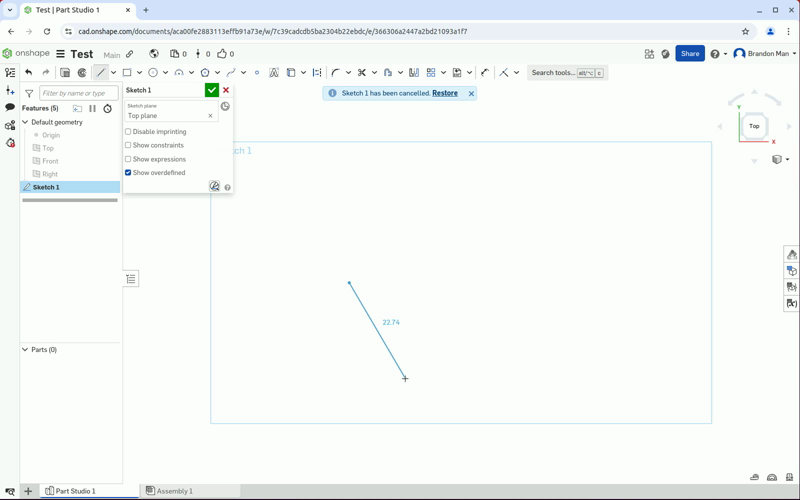
click(405, 378)
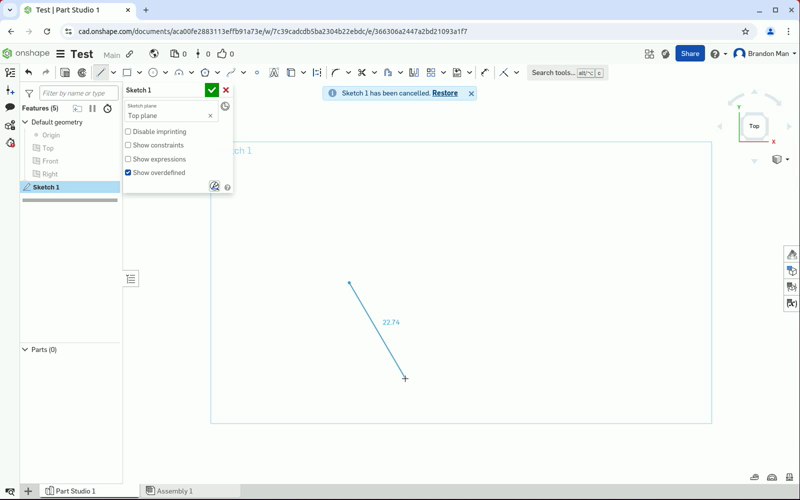
key_up(shift)
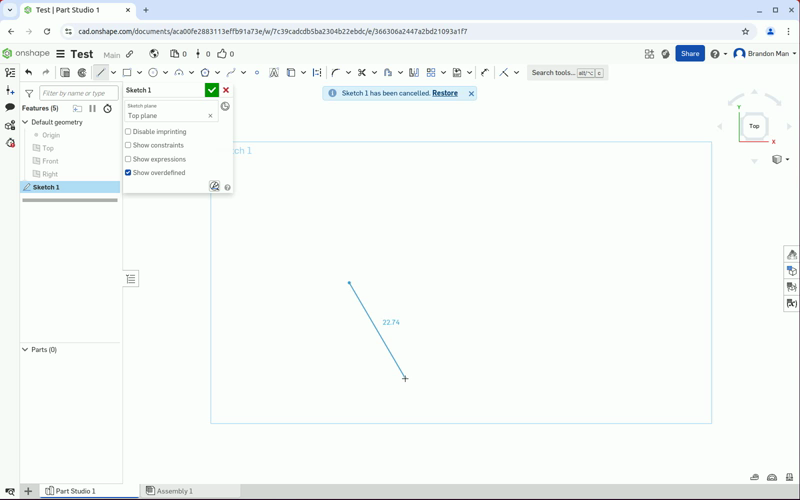
key_down(shift)
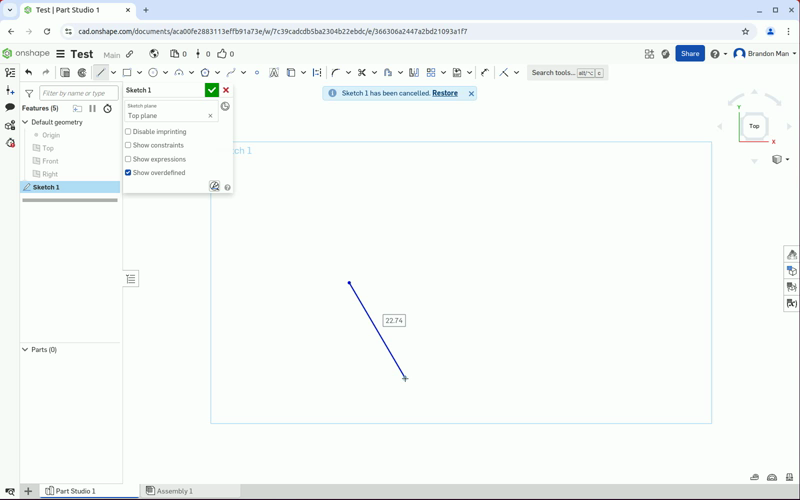
mouse_move(514, 378)
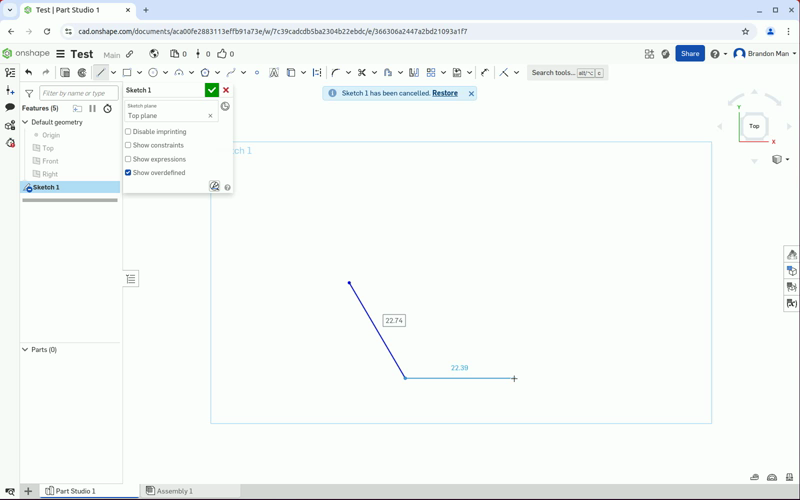
click(514, 378)
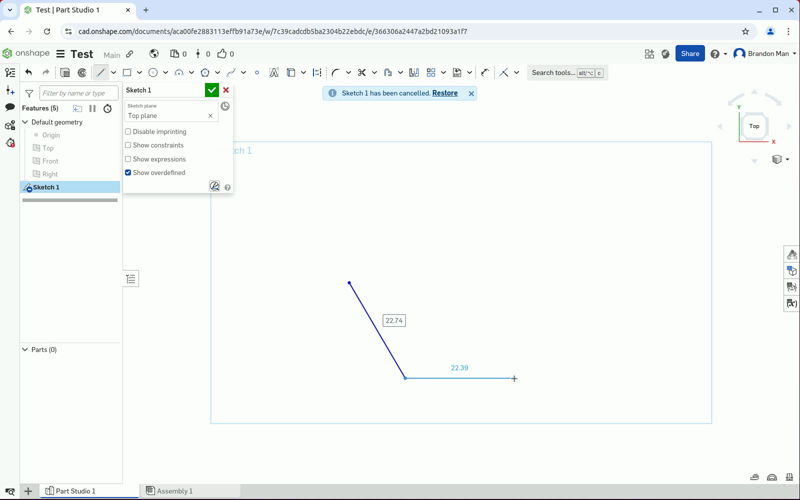
key_up(shift)
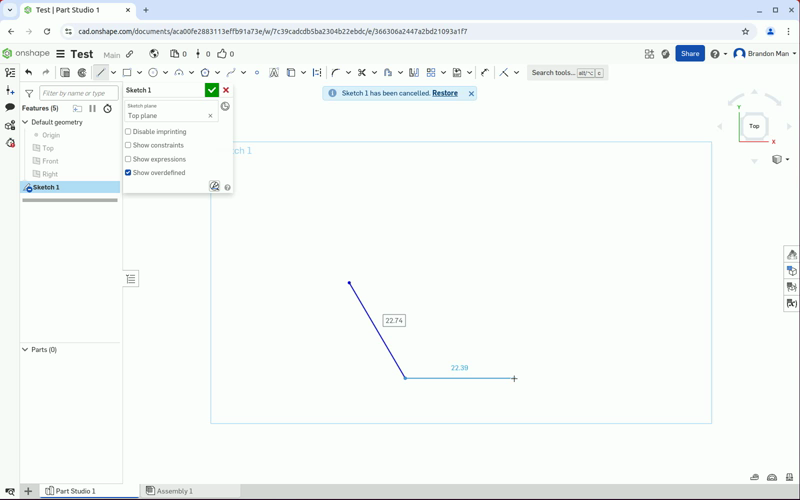
key_down(shift)
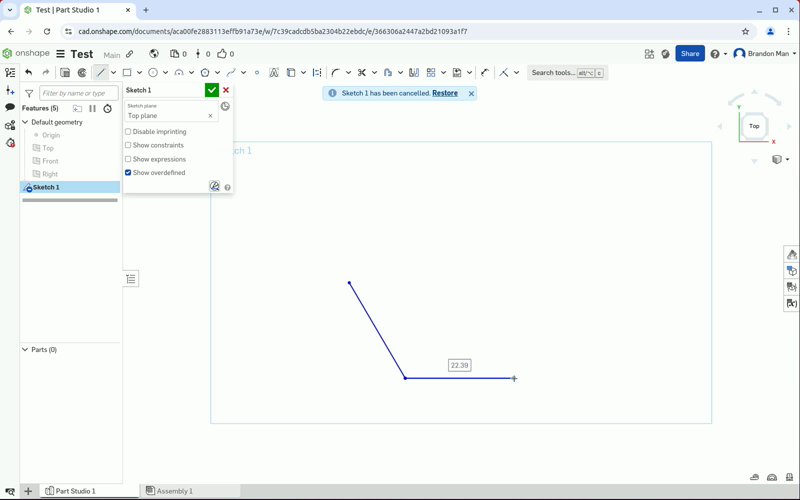
mouse_move(569, 282)
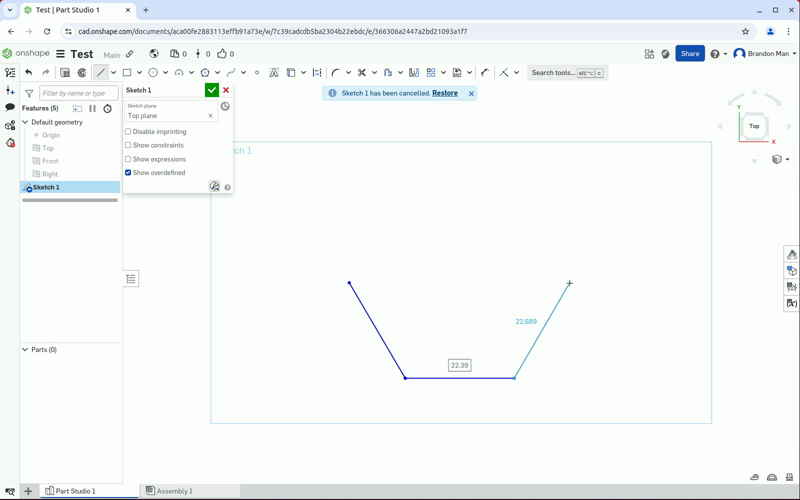
click(569, 282)
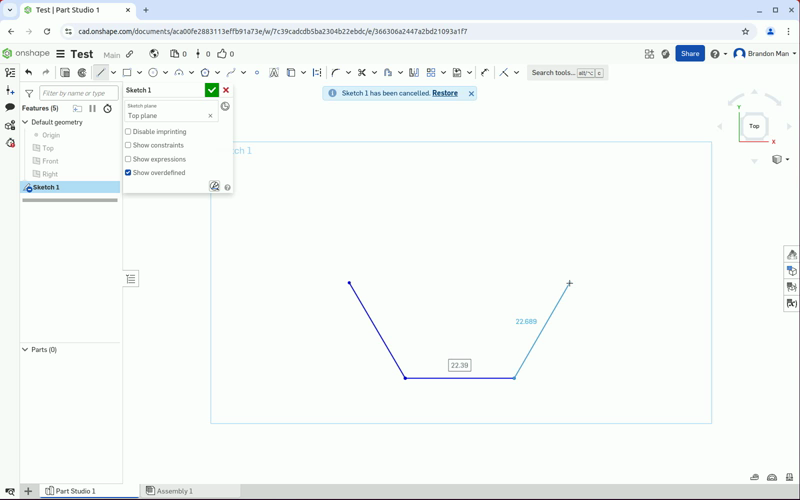
key_up(shift)
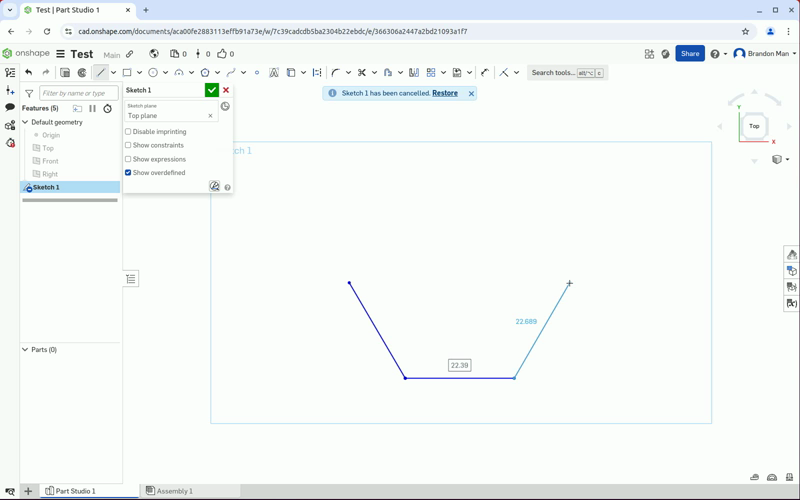
key_down(shift)
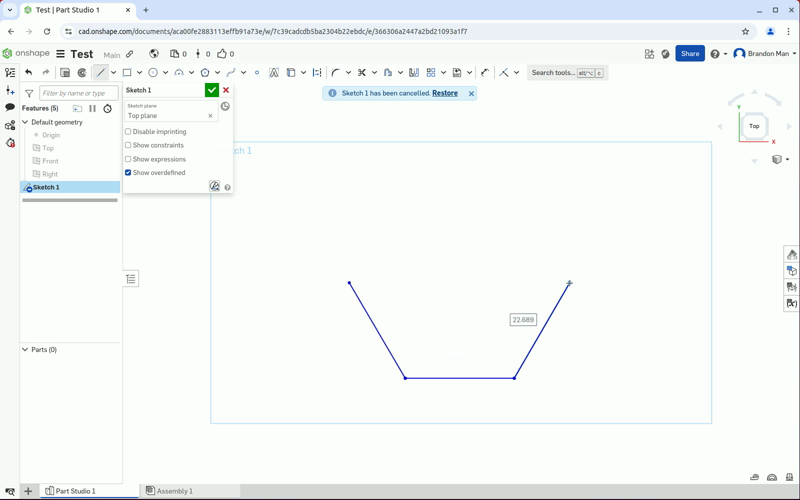
mouse_move(514, 187)
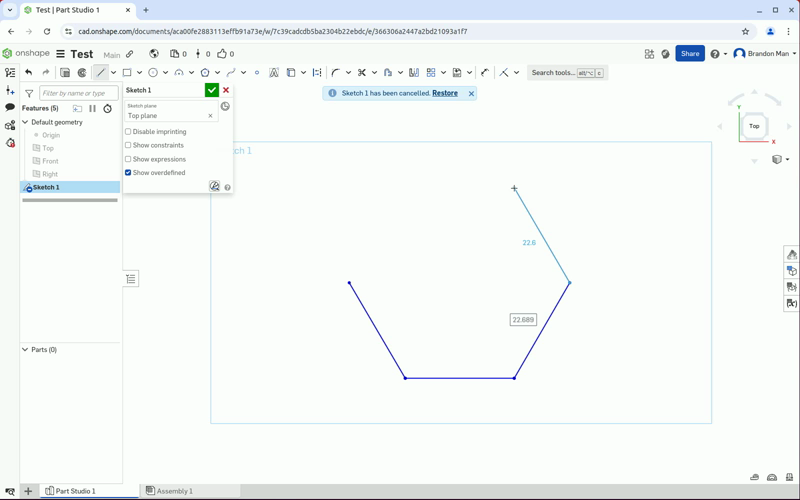
click(514, 187)
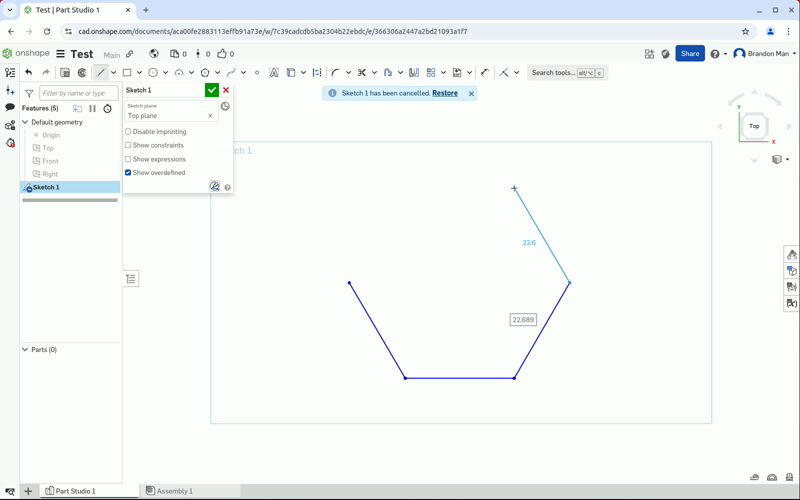
key_up(shift)
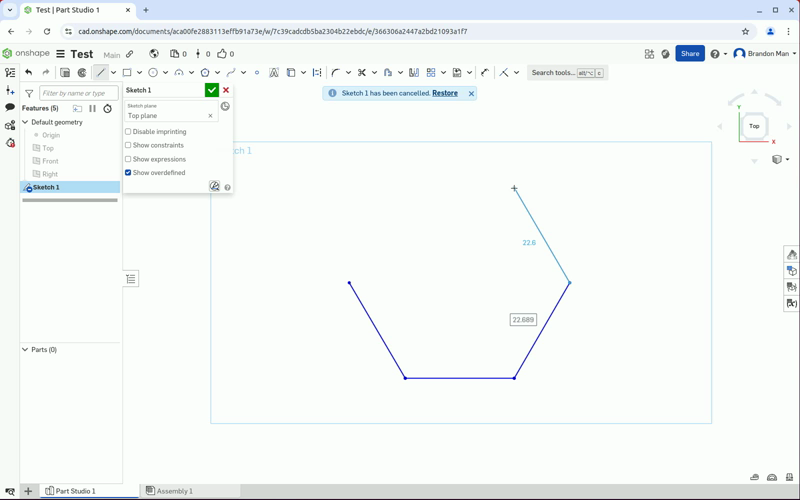
key_down(shift)
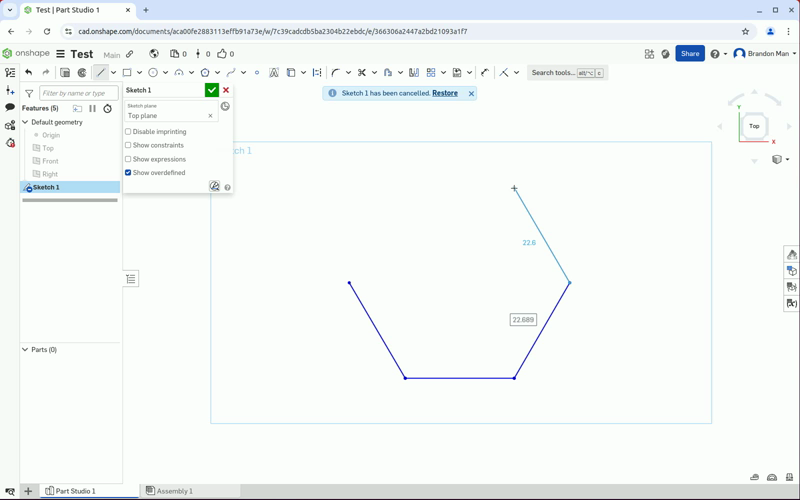
mouse_move(405, 187)
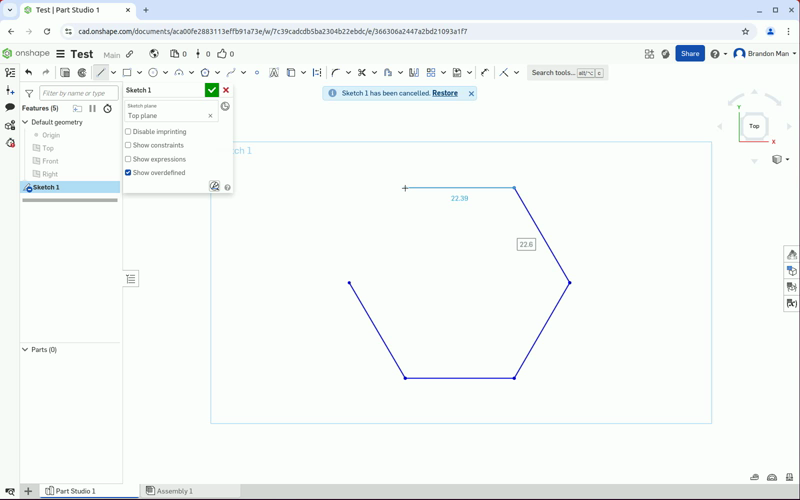
click(405, 187)
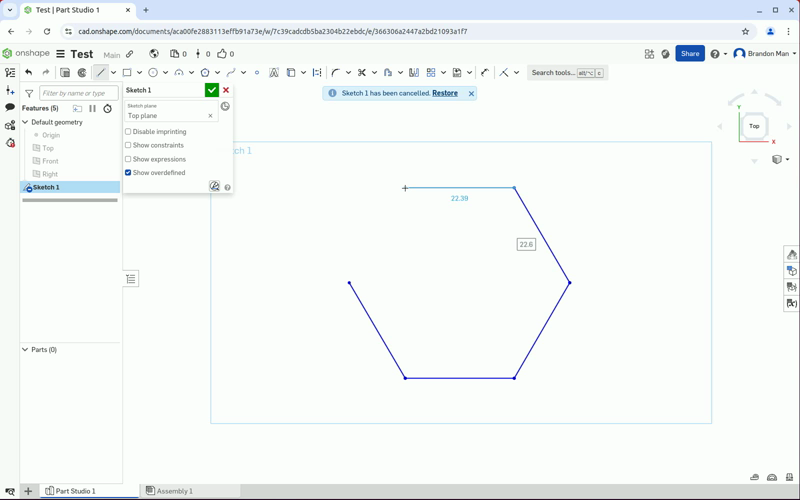
key_up(shift)
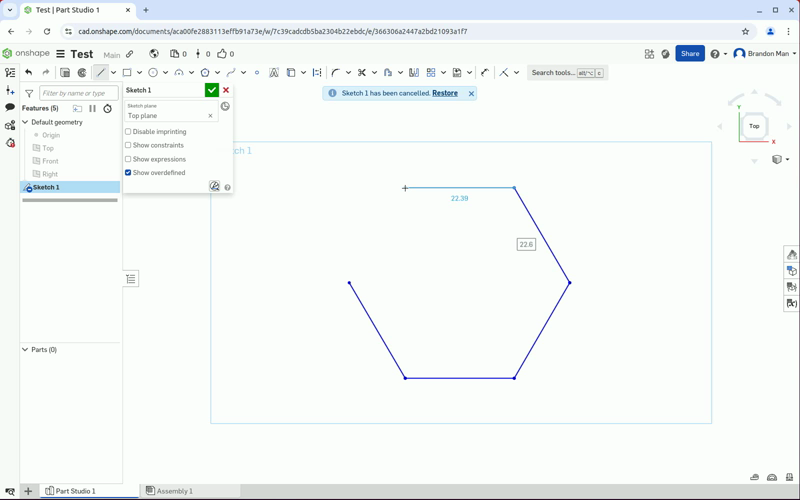
key_down(shift)
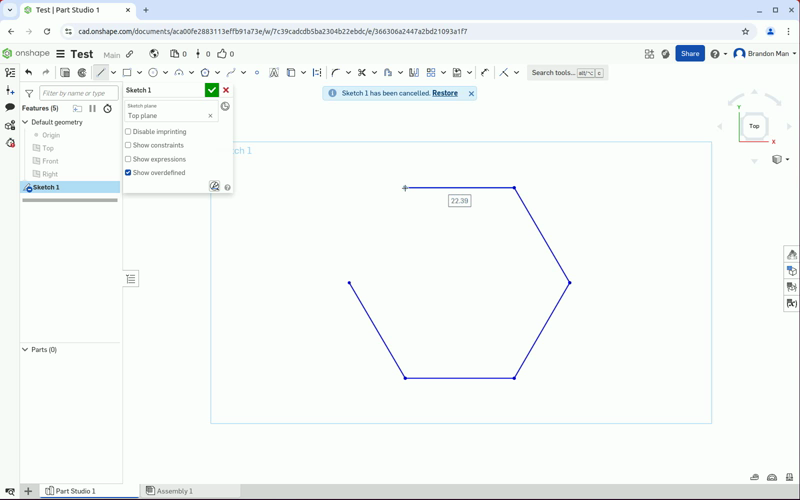
mouse_move(349, 282)
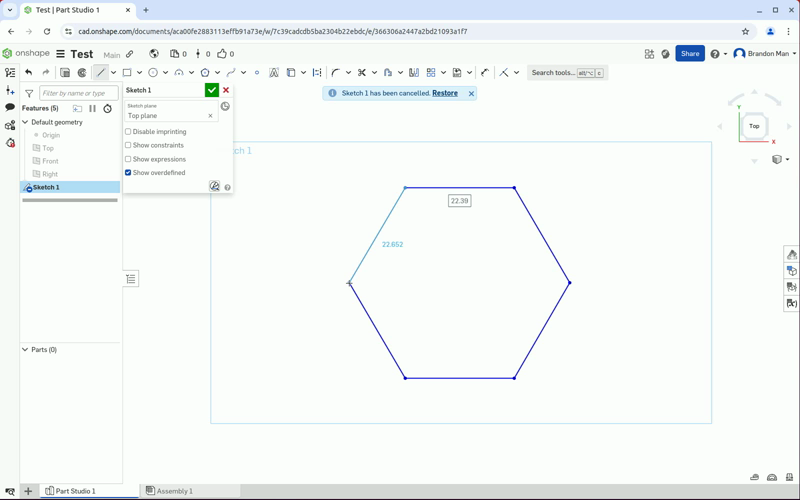
key_up(shift)
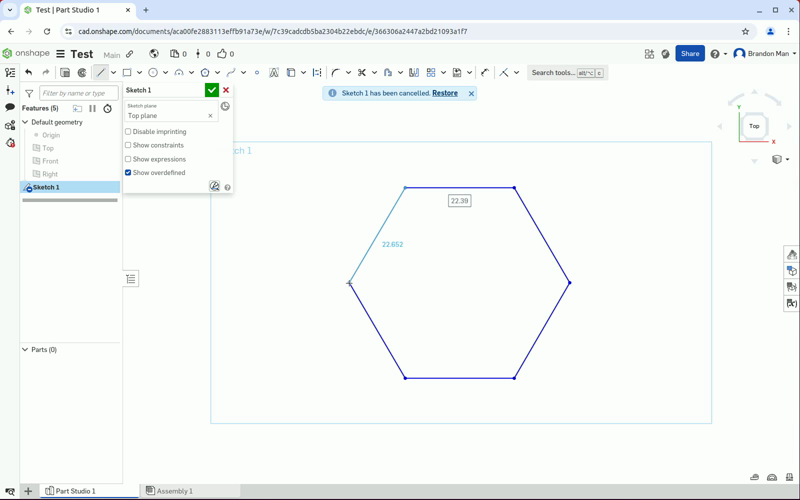
click(349, 282)
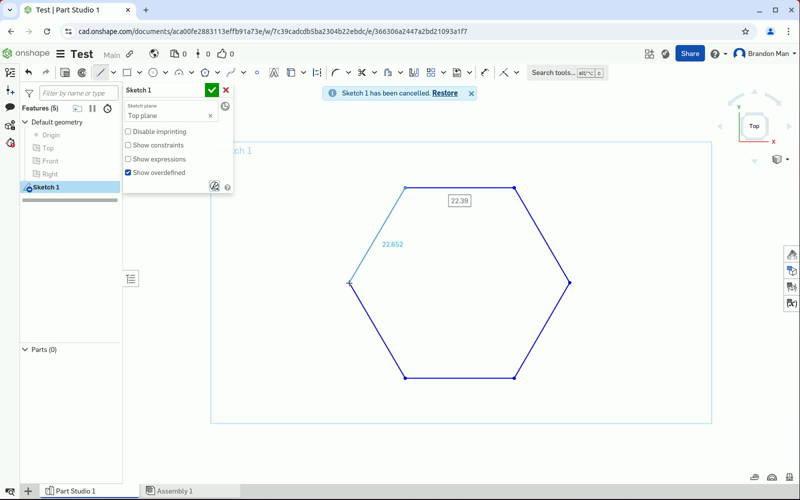
key(esc)
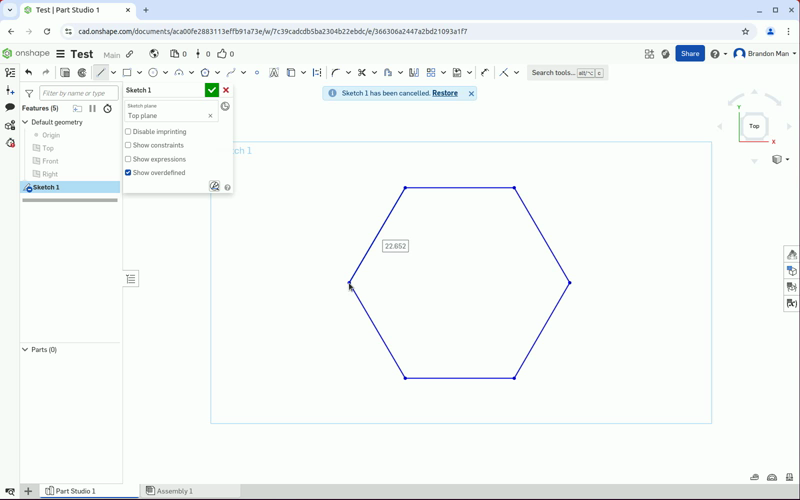
mouse_move(481, 220)
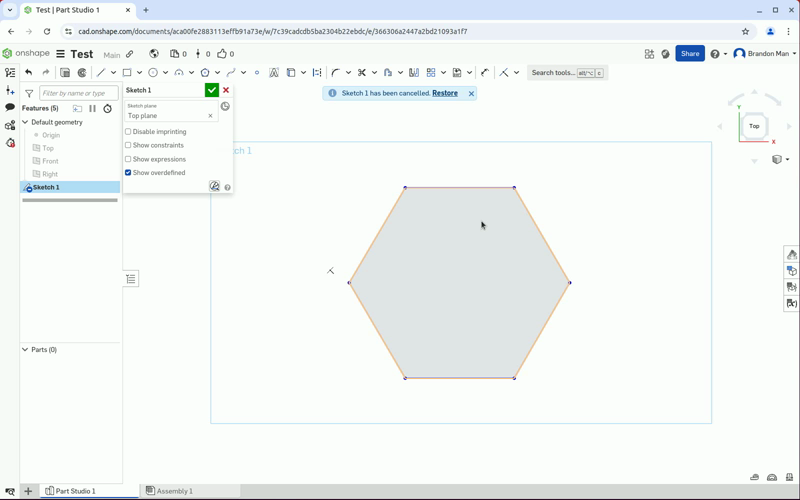
click(481, 220)
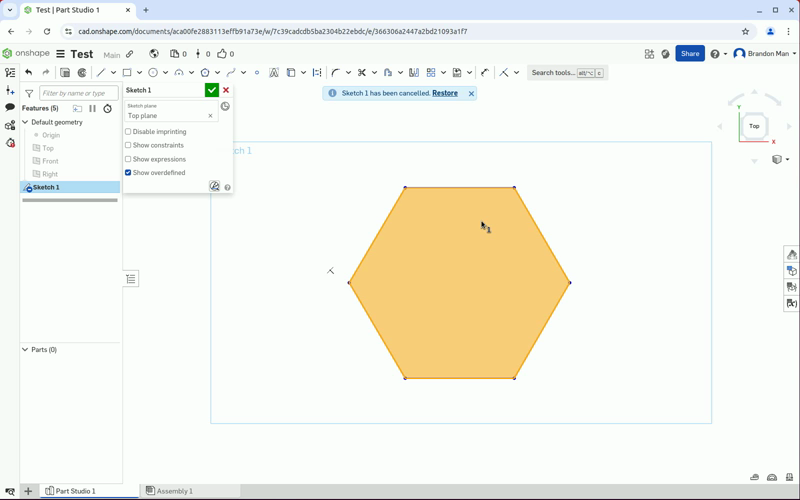
mouse_move(73, 352)
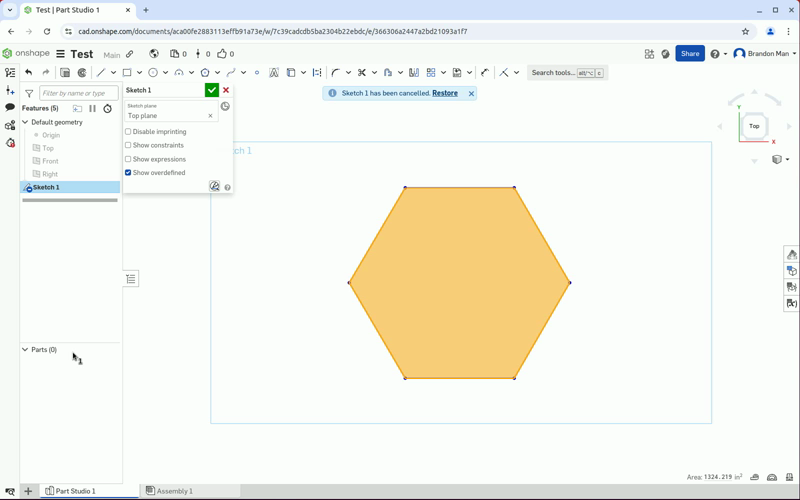
key(shift+y)
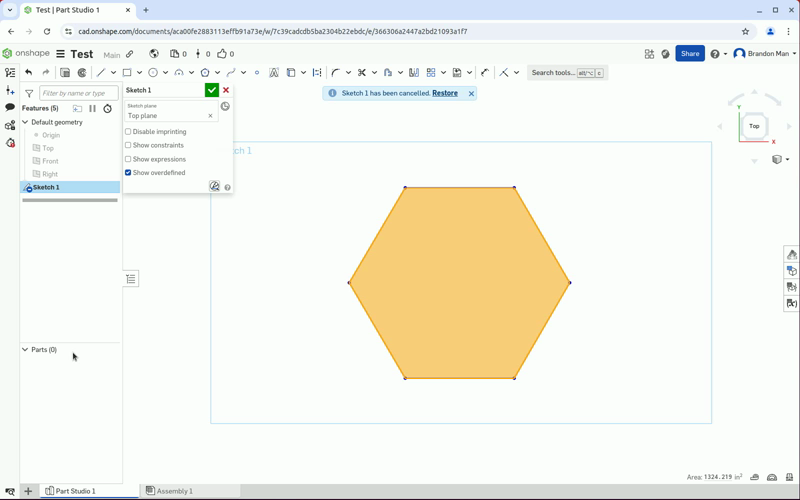
key(shift+e)
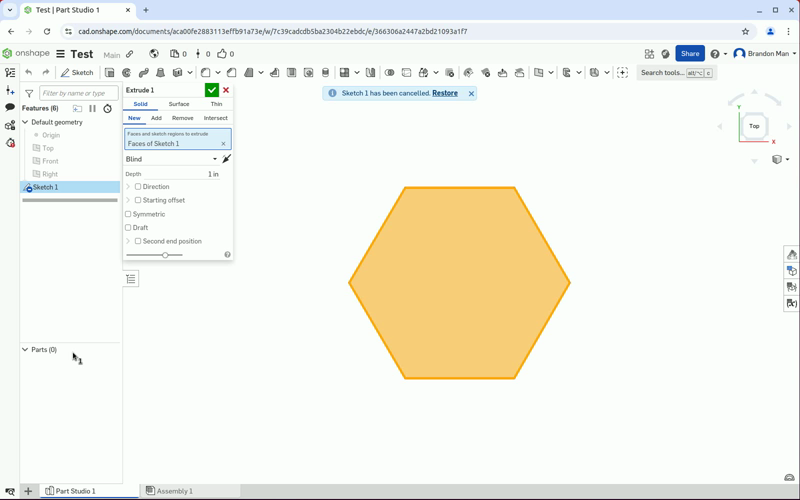
mouse_move(143, 106)
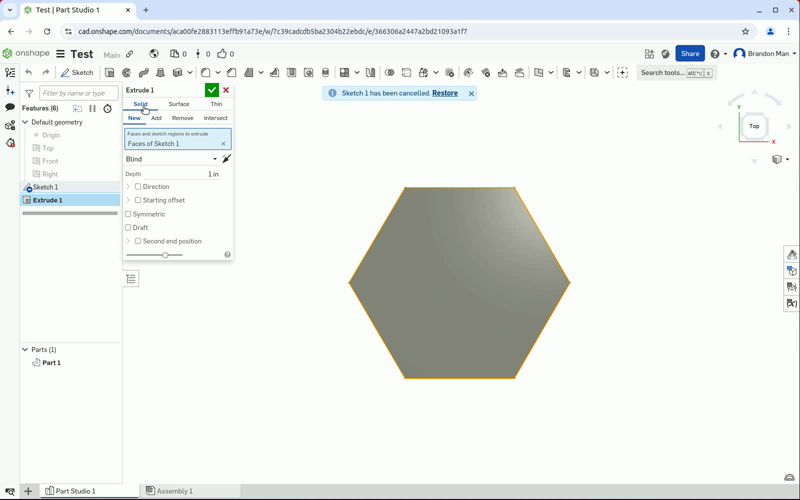
click(143, 106)
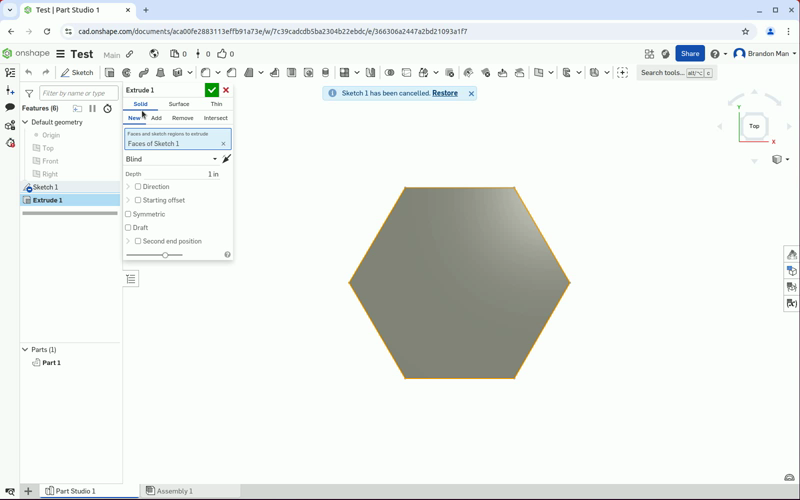
mouse_move(137, 120)
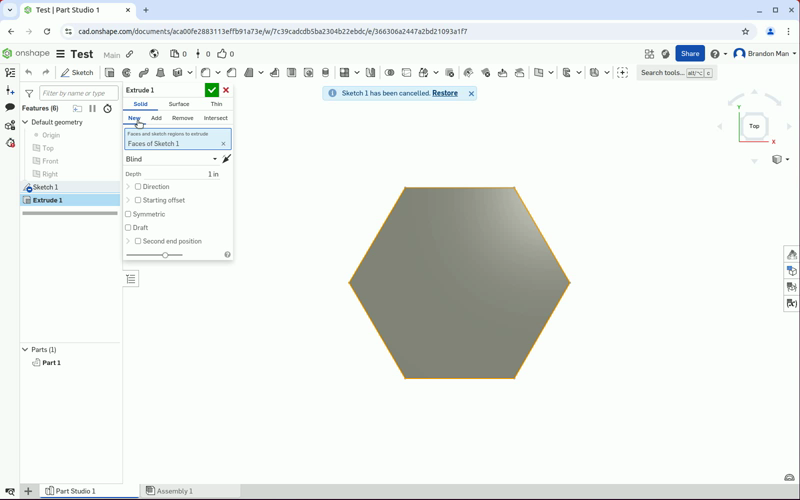
click(137, 120)
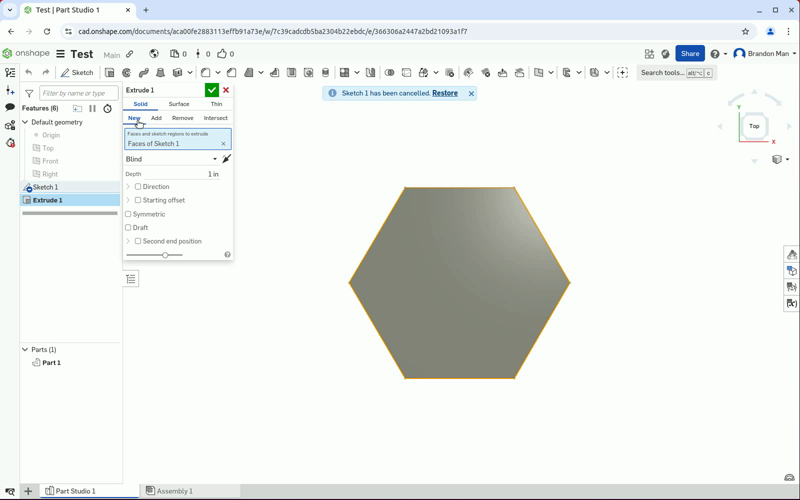
key(tab, 4)
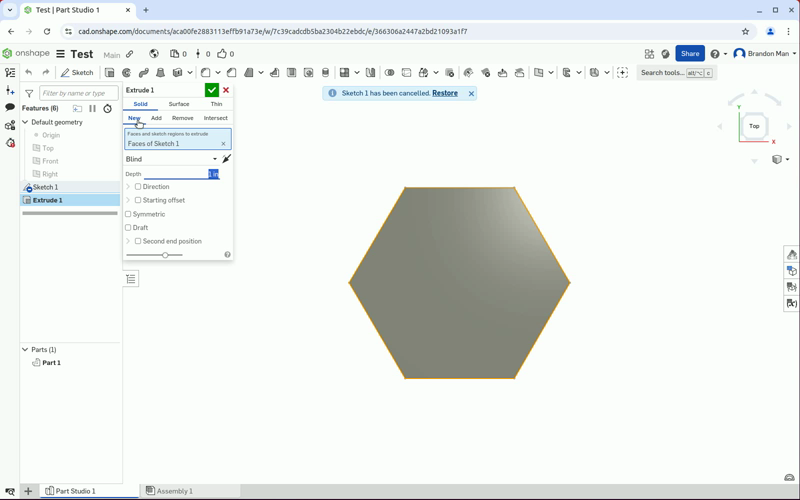
text(15.405)
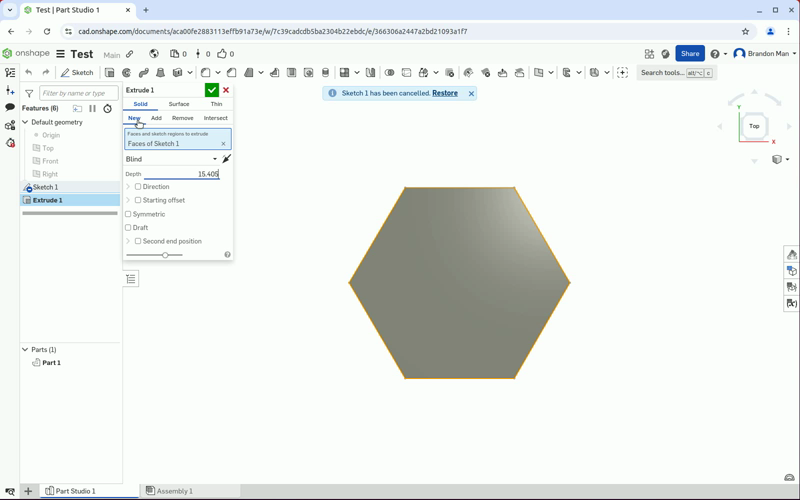
key(enter)
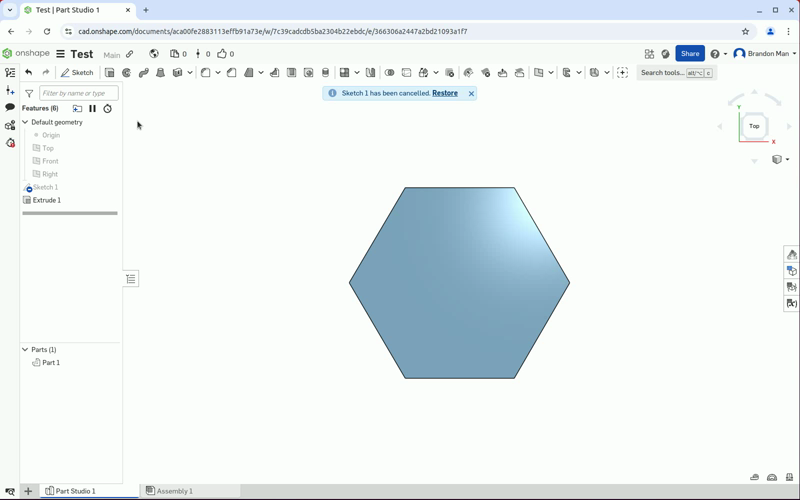
key(shift+h)
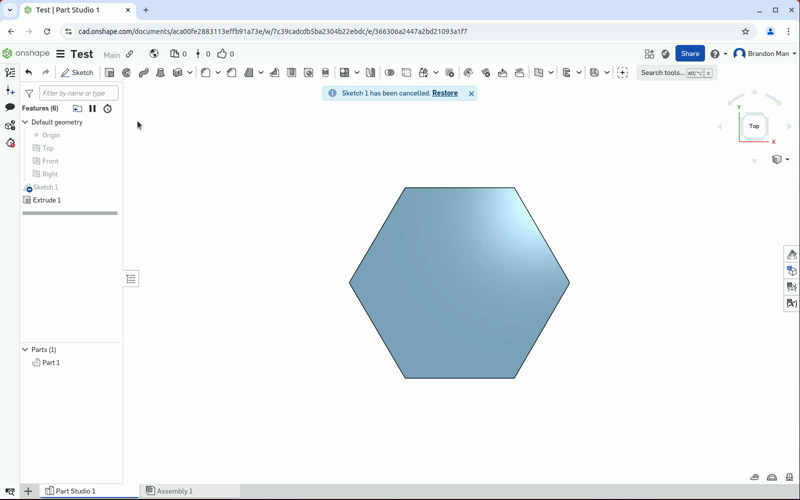
key(shift+h)
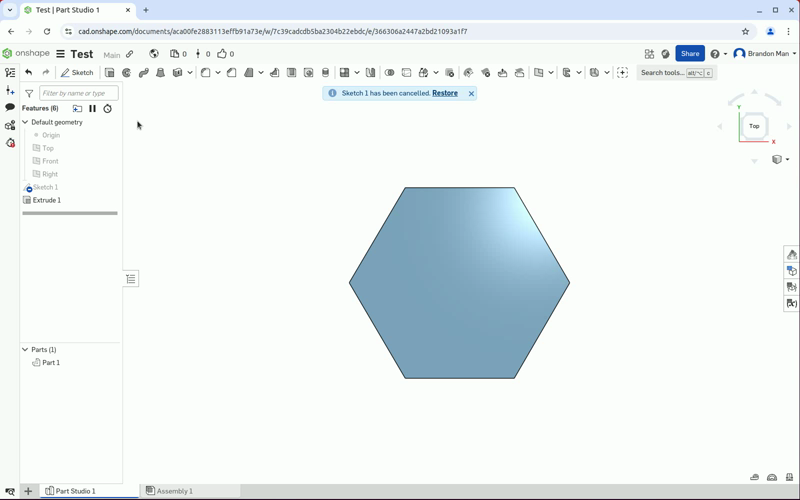
mouse_move(73, 189)
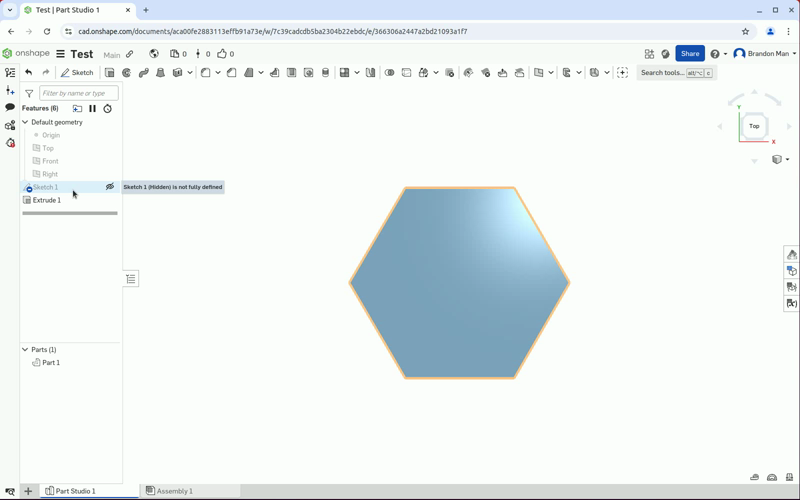
click(73, 189)
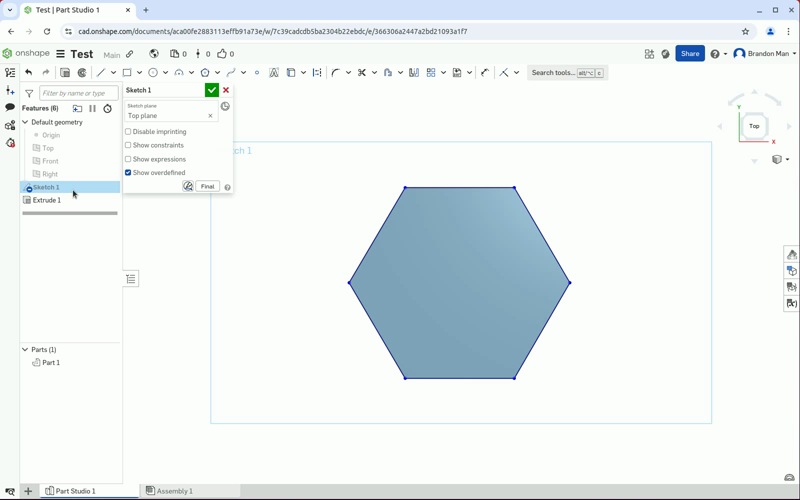
mouse_move(229, 92)
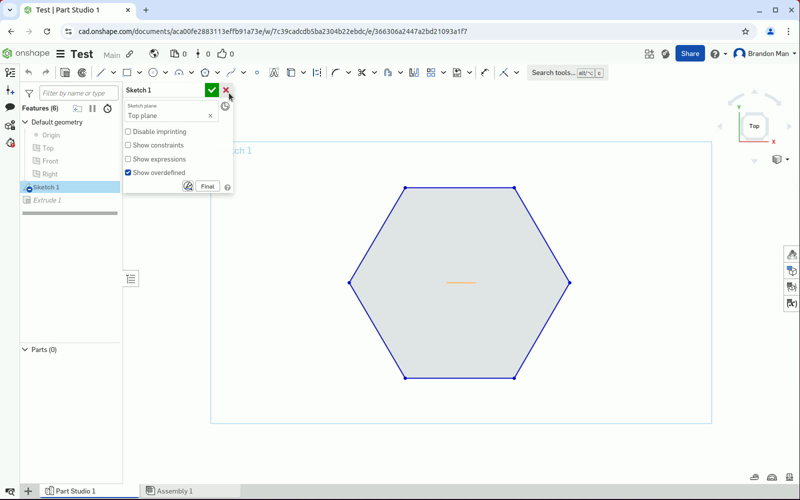
click(229, 92)
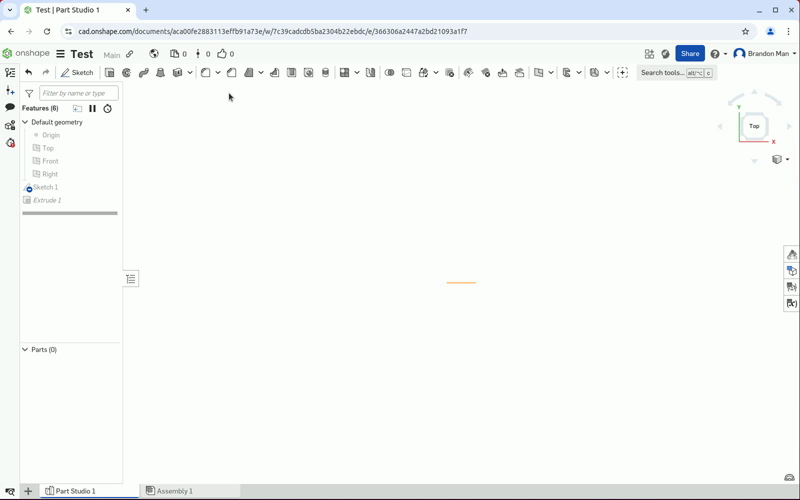
mouse_move(541, 75)
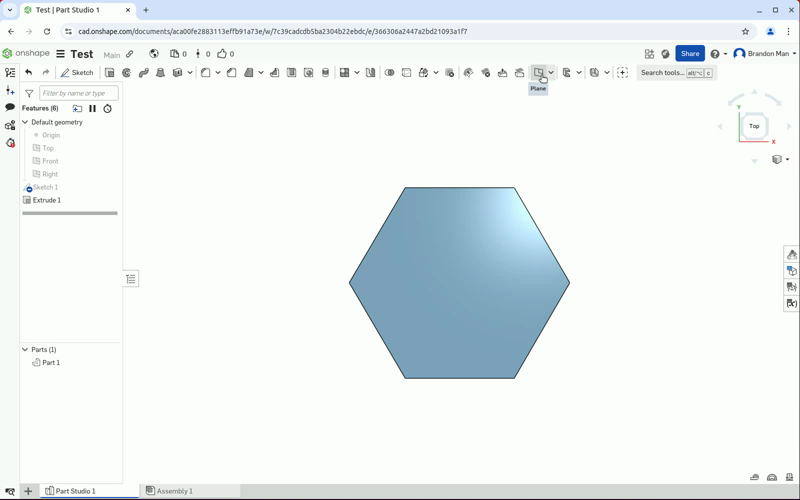
click(541, 75)
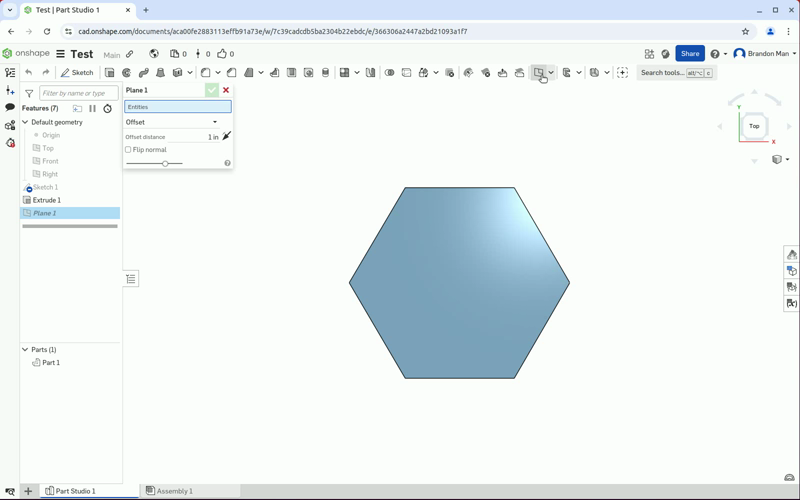
mouse_move(73, 150)
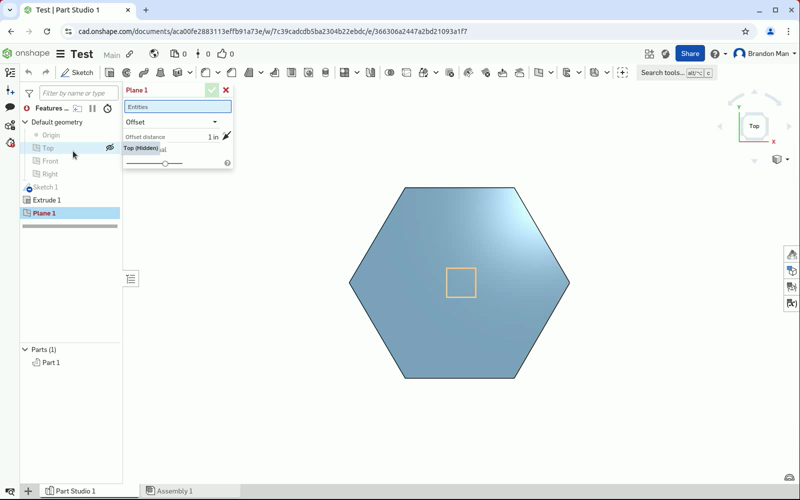
click(73, 150)
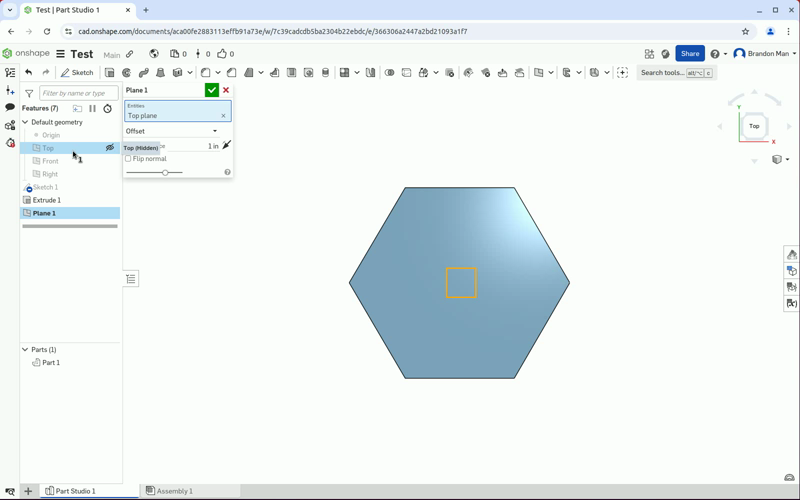
key(tab, 2)
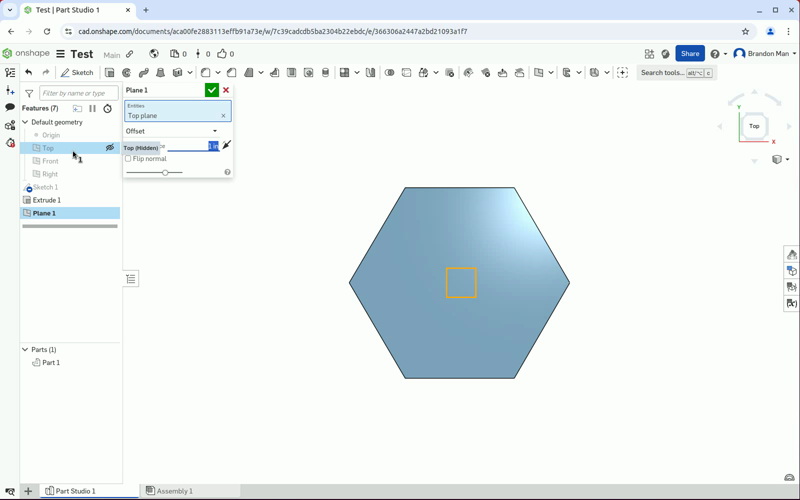
text(15.405)
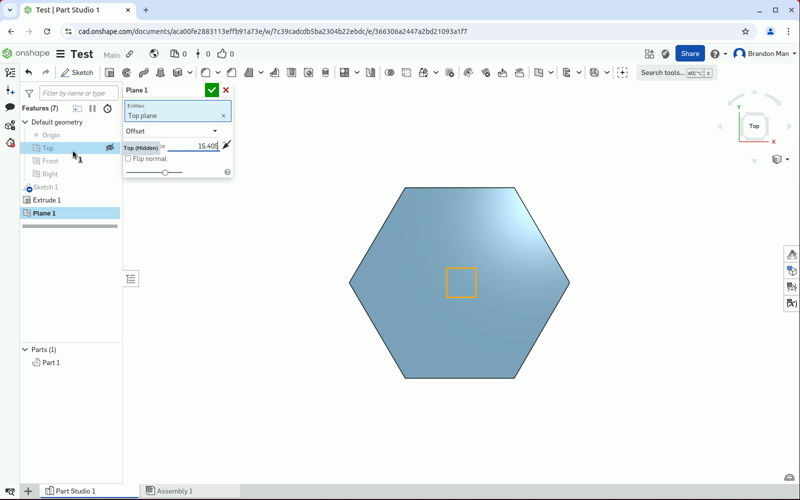
key(enter, 2)
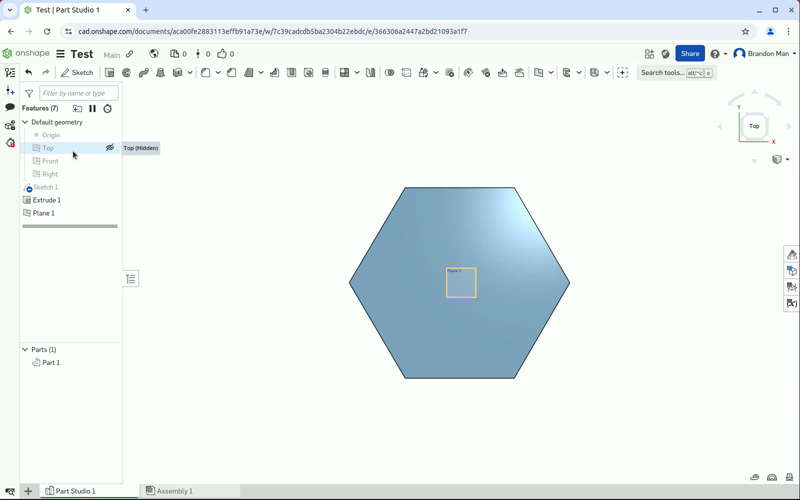
key(shift+s)
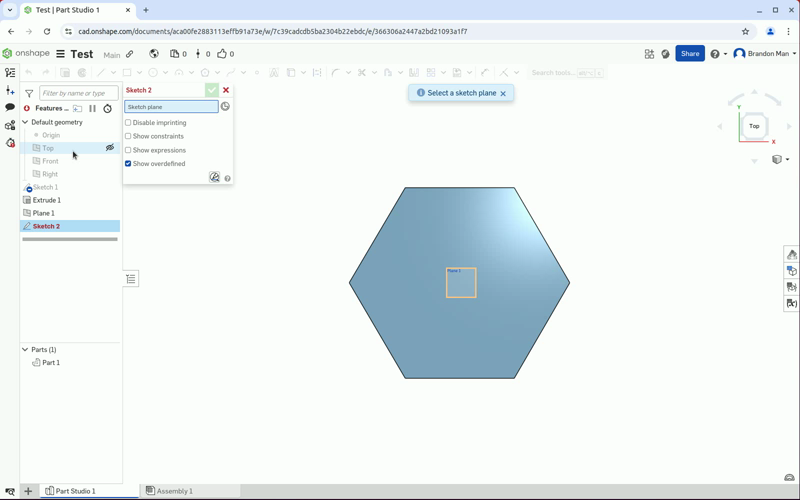
mouse_move(73, 215)
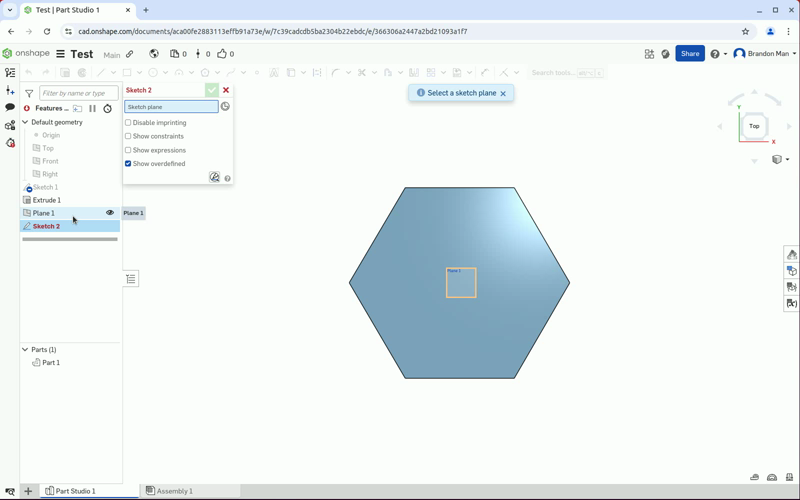
click(73, 215)
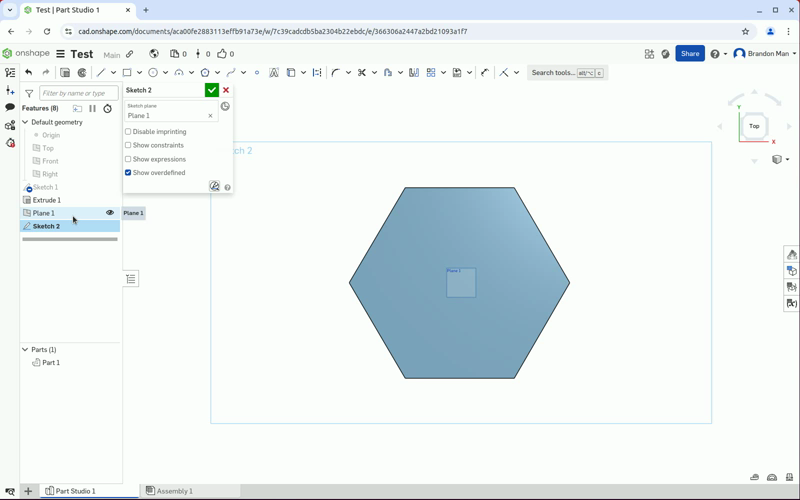
mouse_move(73, 352)
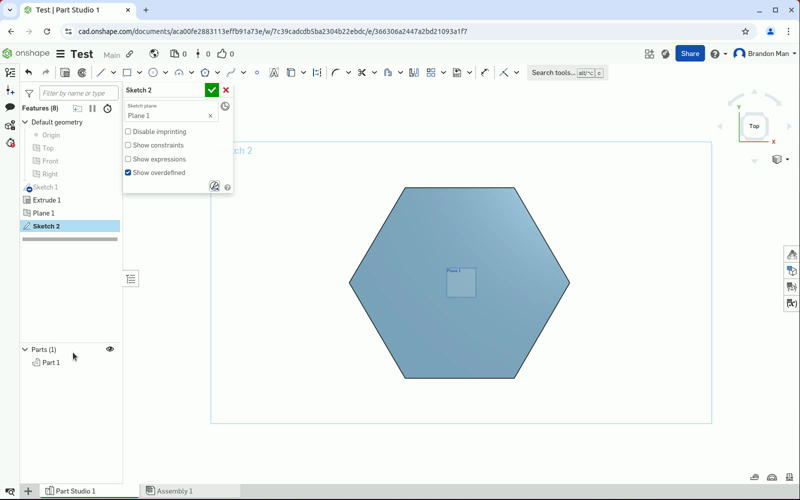
key(y)
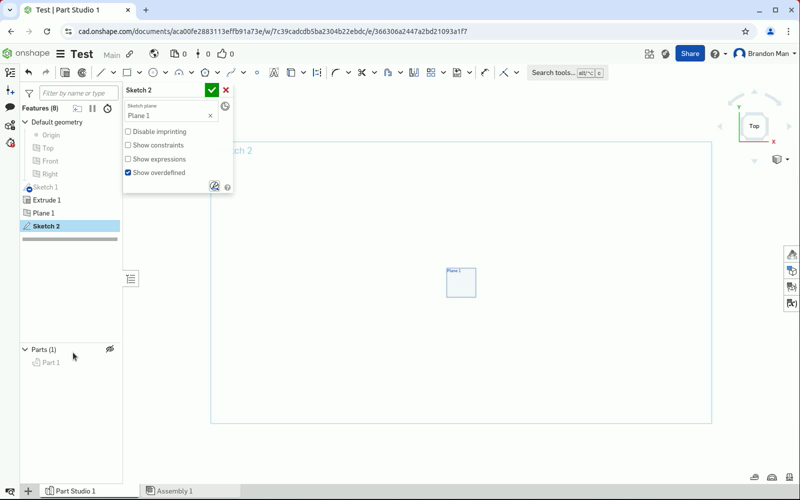
key(c)
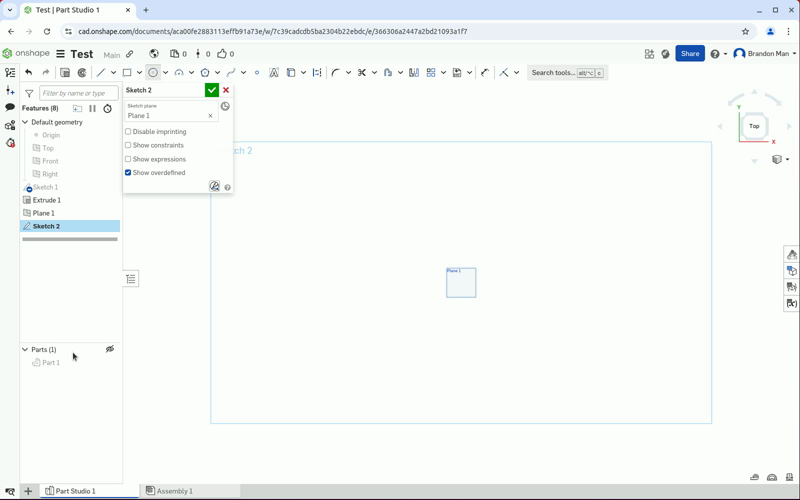
key_down(shift)
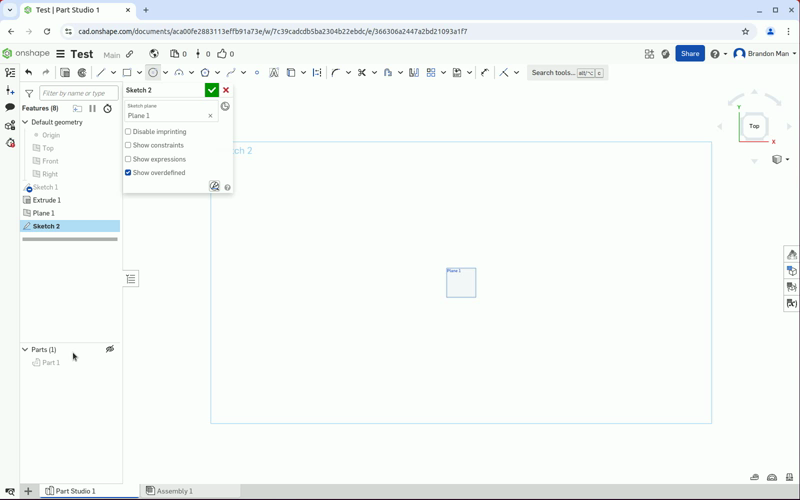
mouse_move(461, 282)
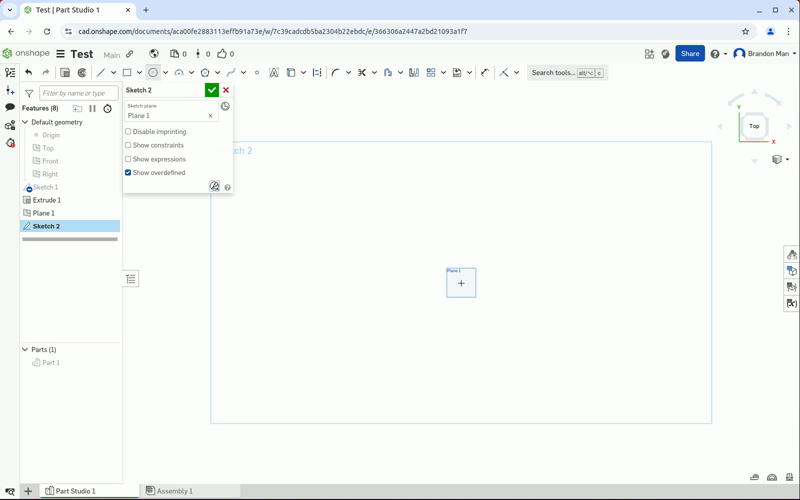
click(461, 282)
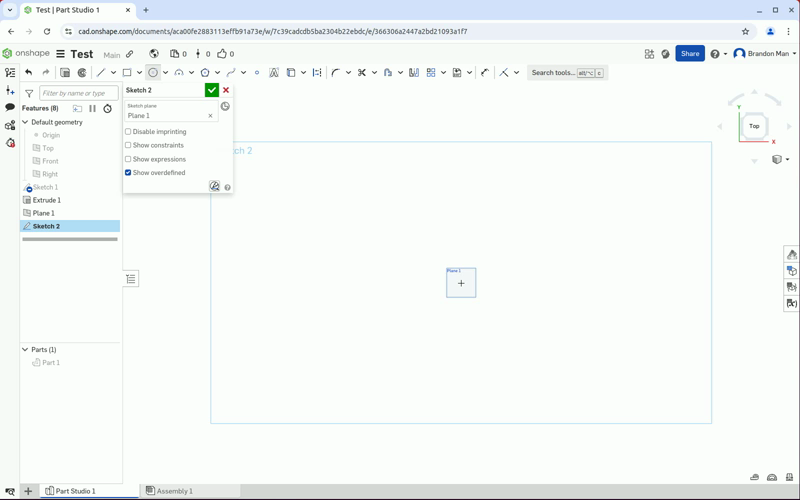
key_up(shift)
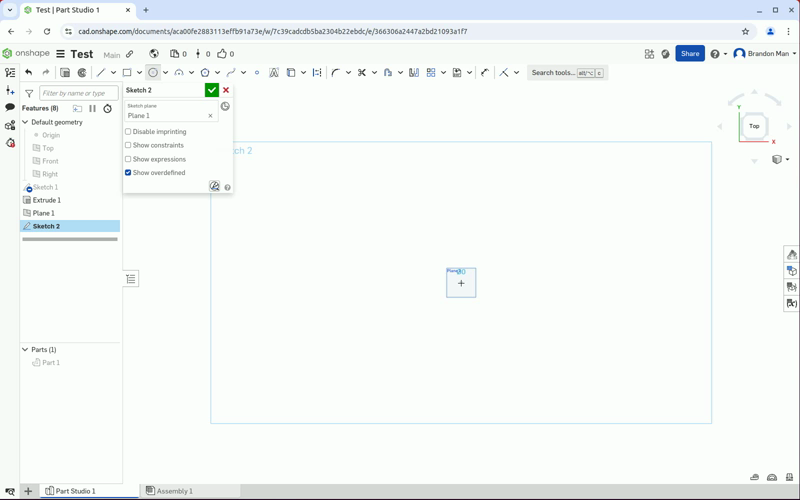
mouse_move(552, 282)
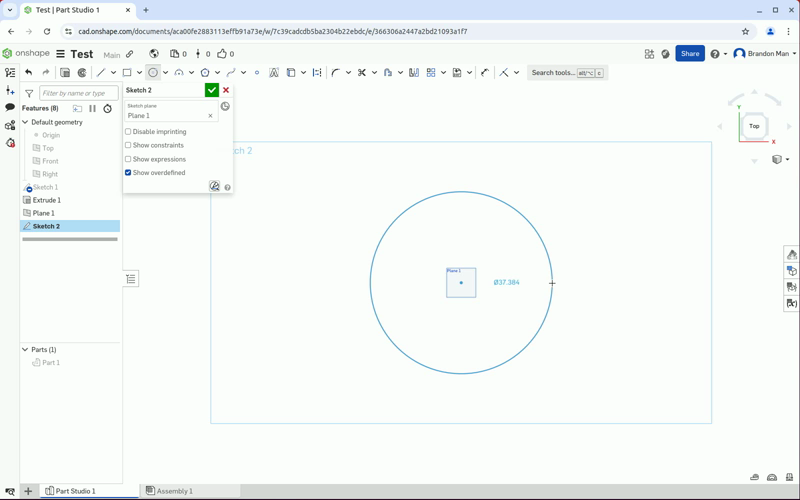
click(552, 282)
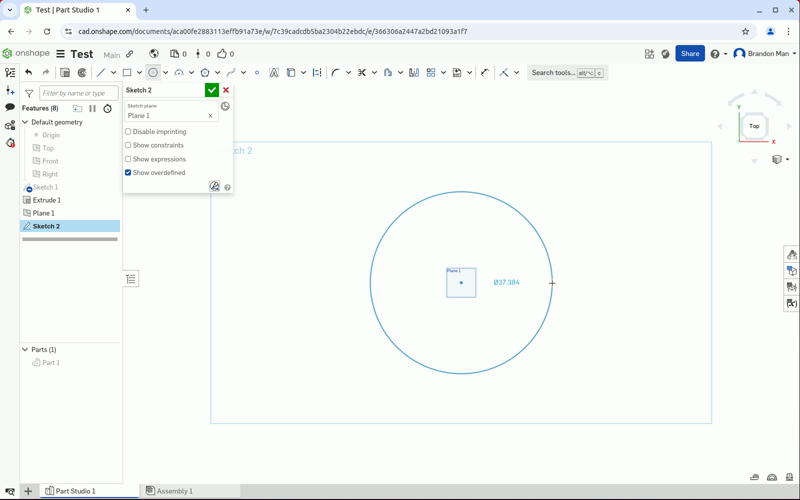
key(esc)
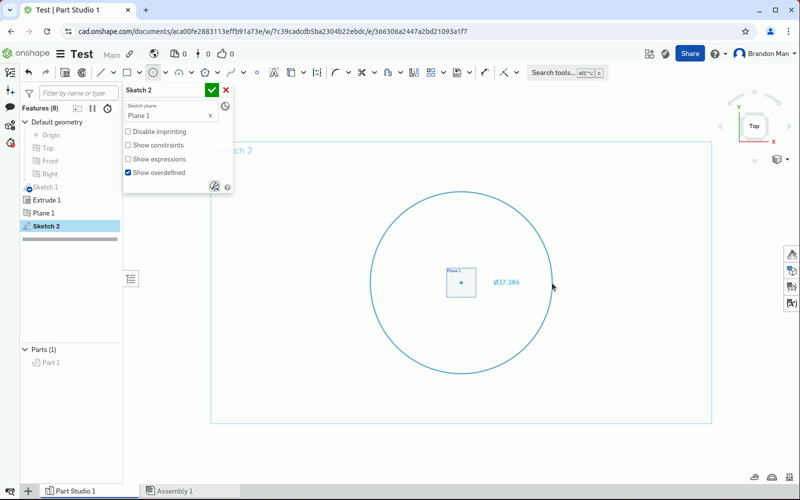
mouse_move(473, 308)
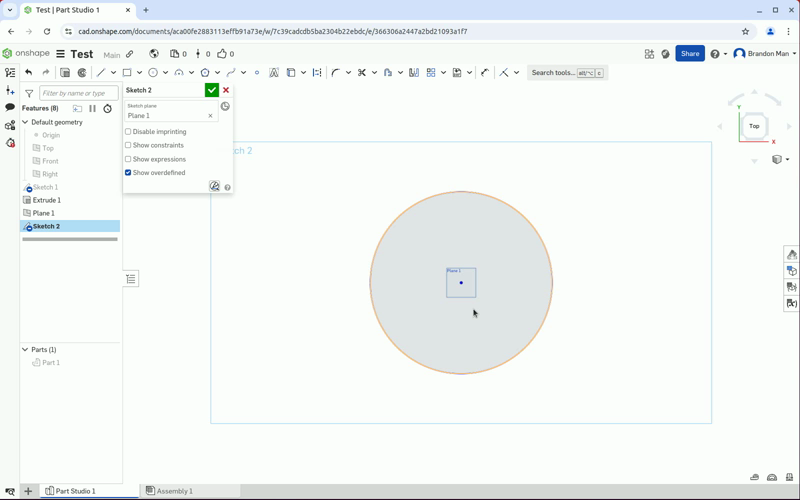
click(473, 308)
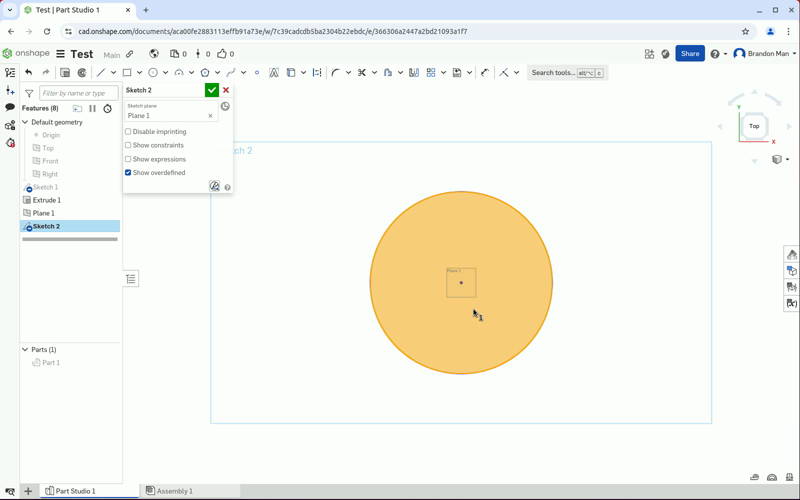
mouse_move(73, 352)
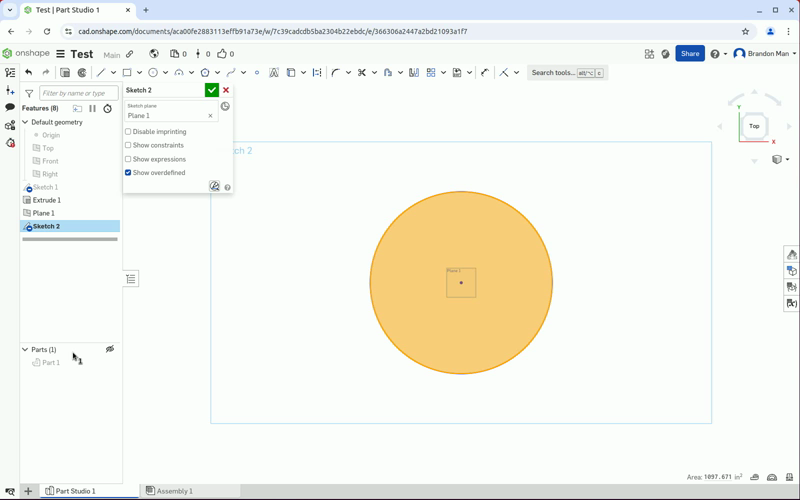
key(shift+y)
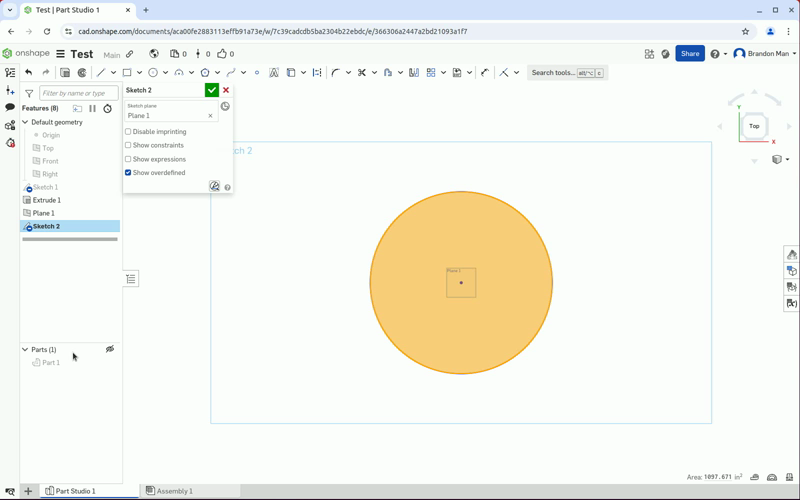
key(shift+e)
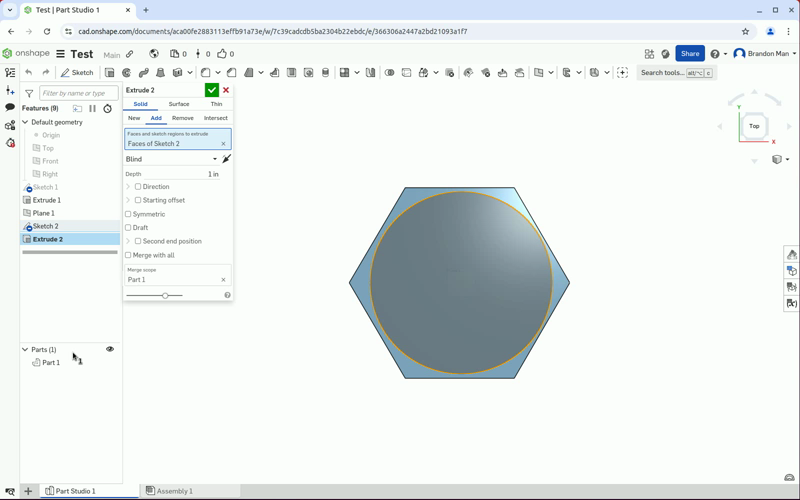
mouse_move(143, 106)
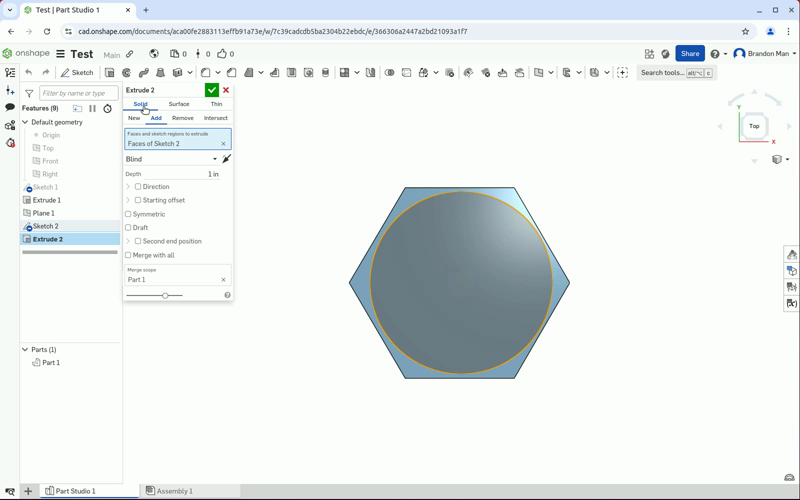
click(143, 106)
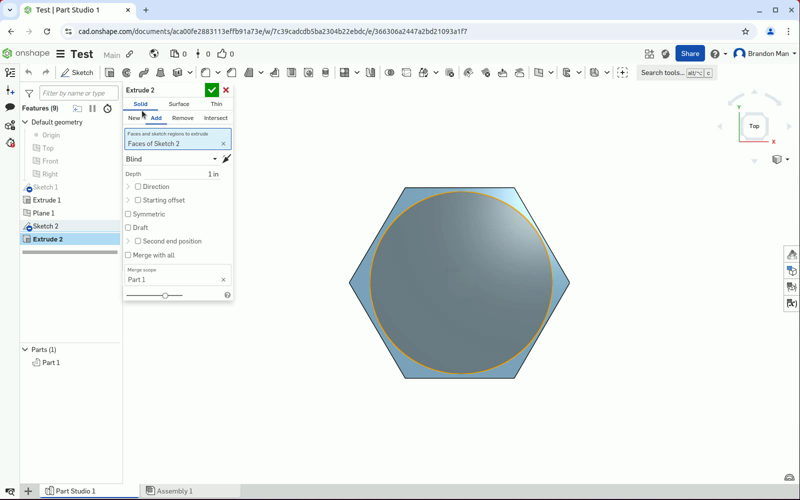
mouse_move(137, 120)
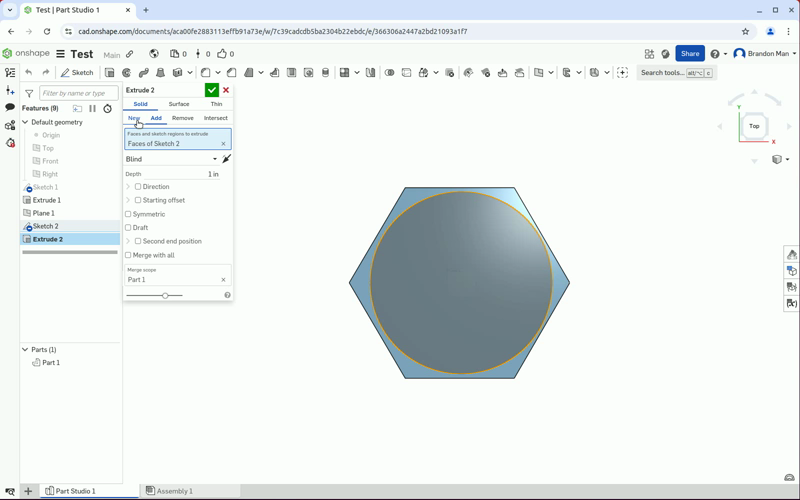
click(137, 120)
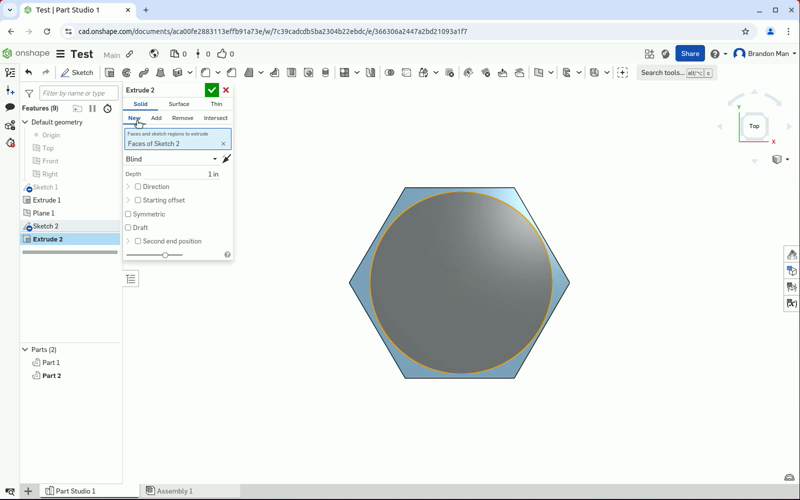
key(tab, 4)
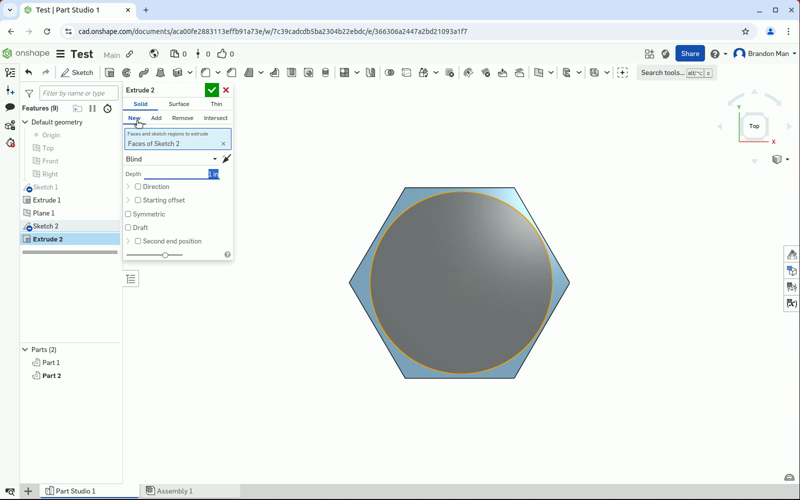
text(7.703)
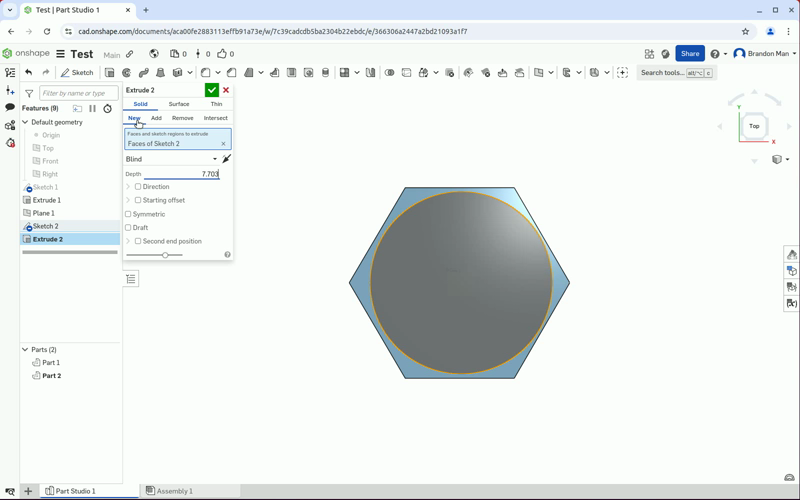
key(enter)
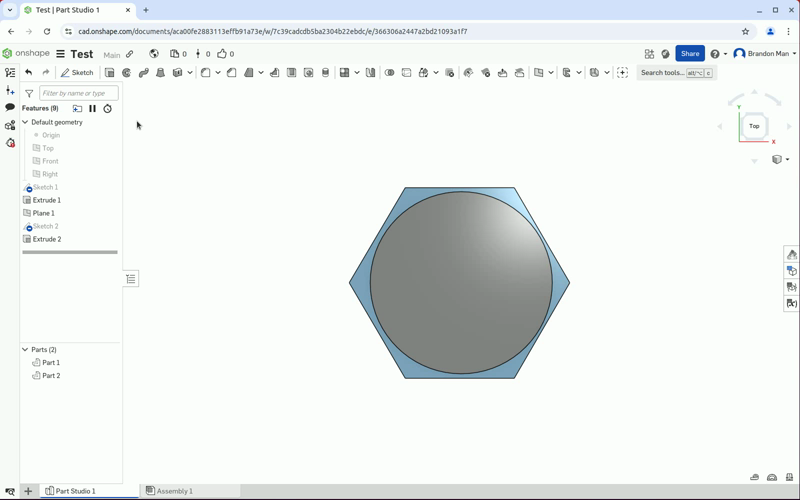
key(shift+h)
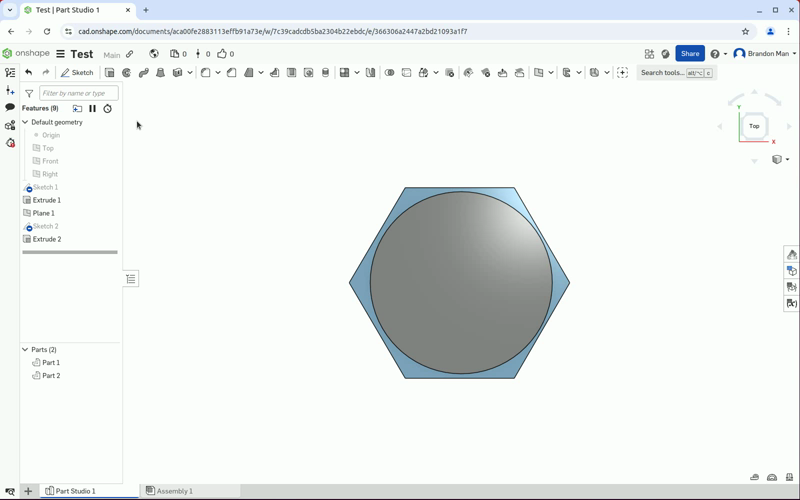
key(shift+h)
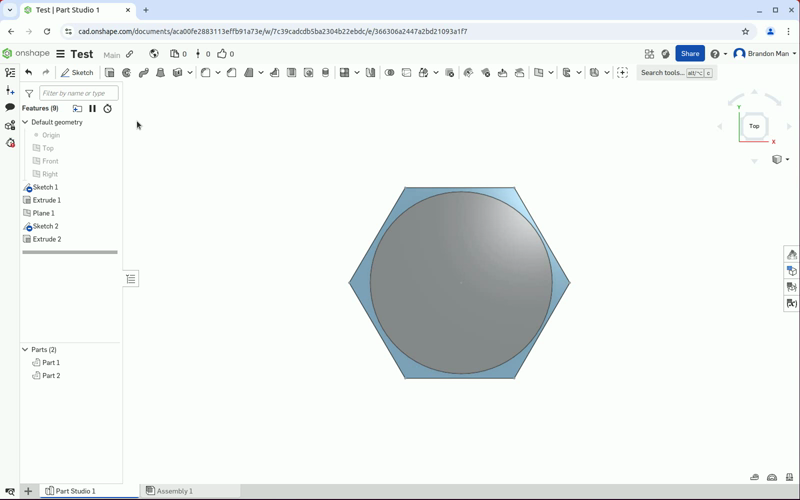
key(shift+7)
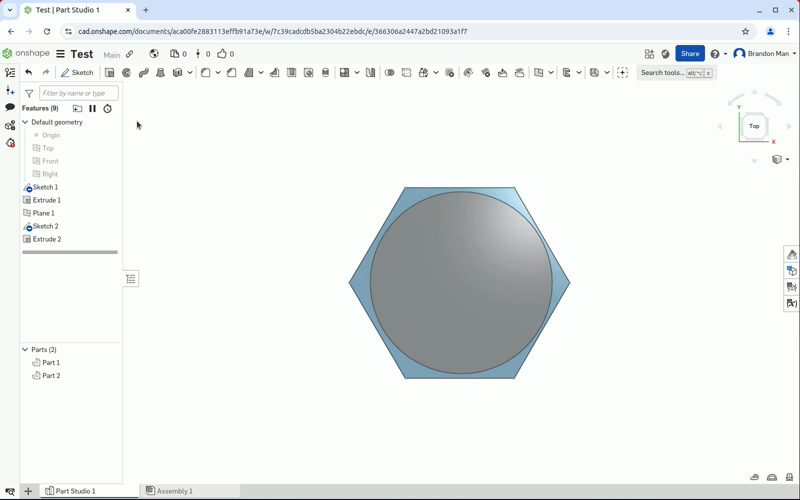
key(up, 3)
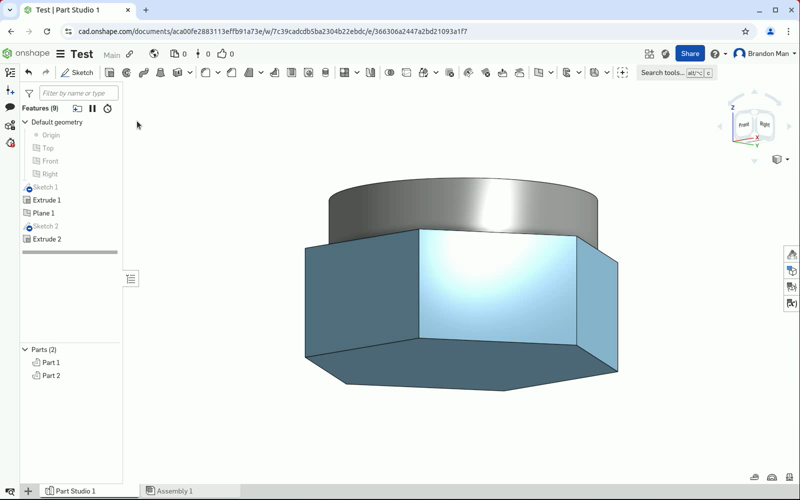
key(left, 3)
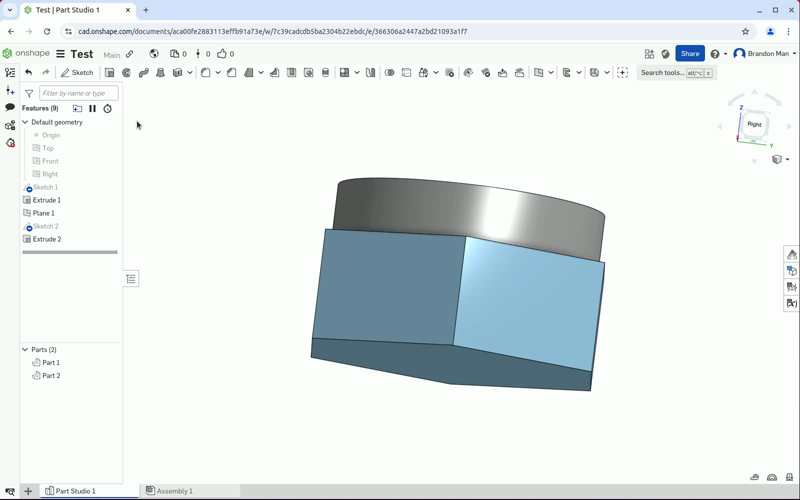
key(right, 3)
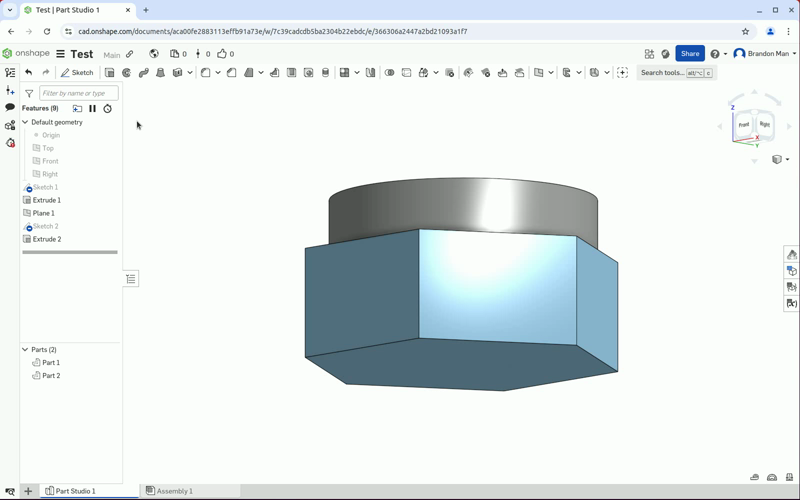
key(down, 3)
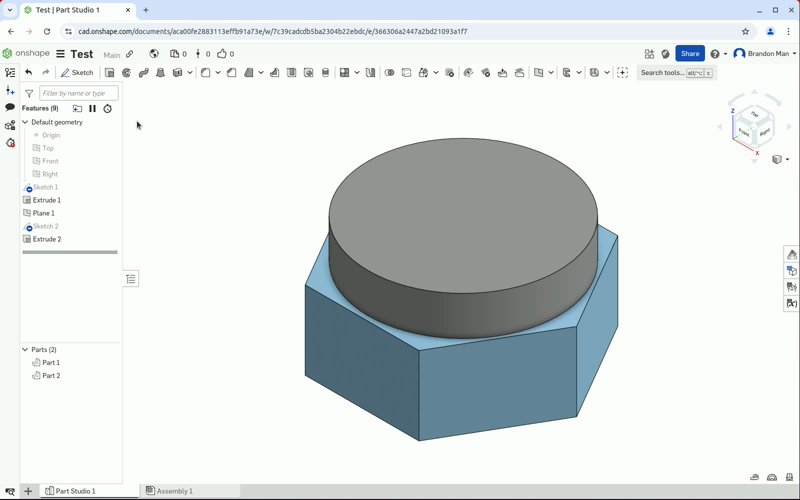
mouse_move(73, 189)
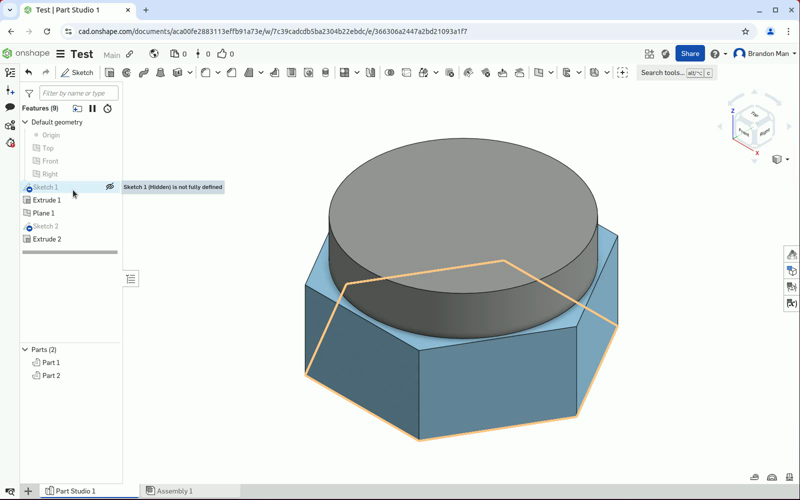
click(73, 189)